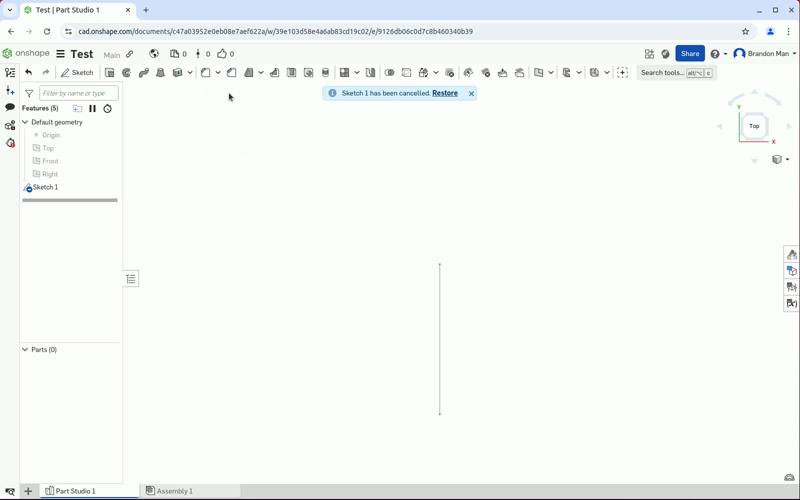
key(shift+h)
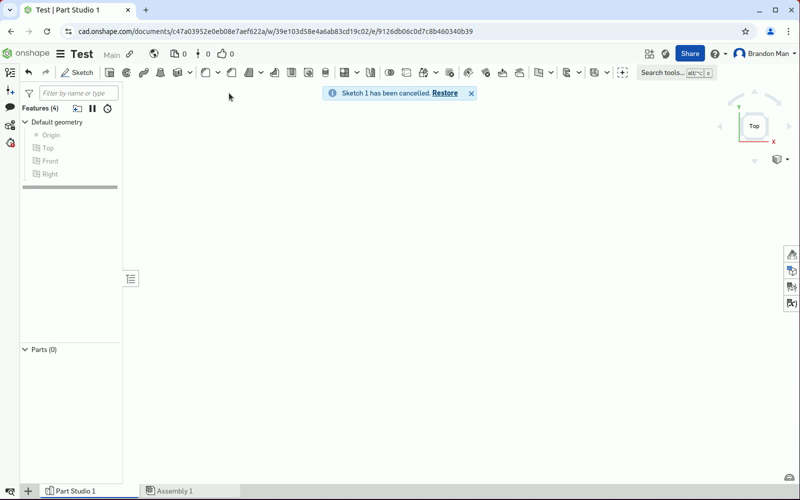
key(shift+s)
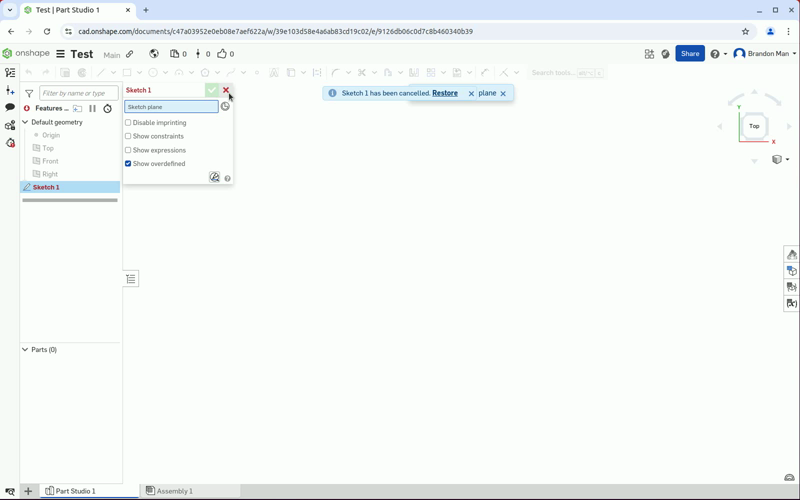
mouse_move(73, 150)
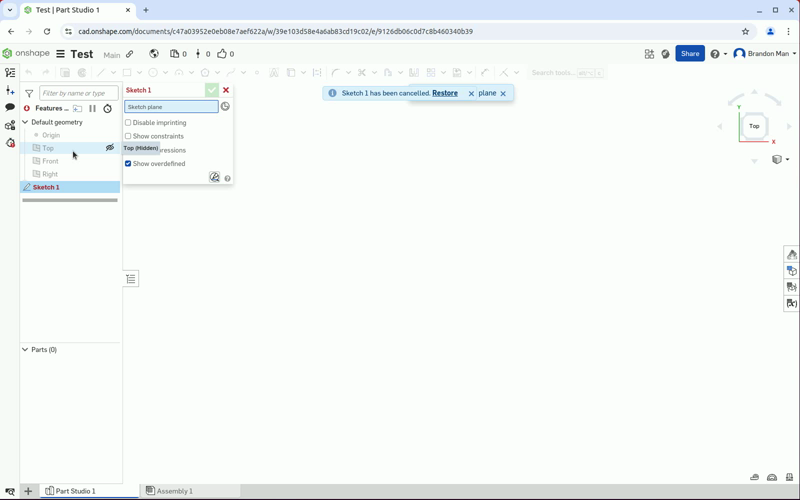
click(73, 150)
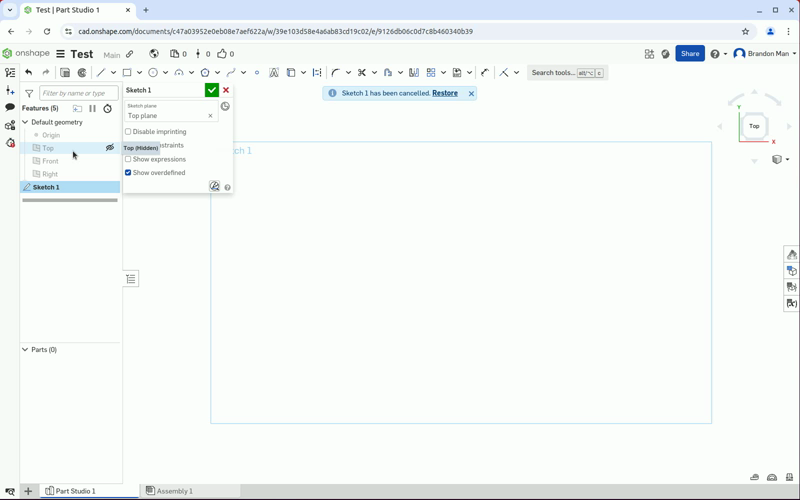
mouse_move(73, 352)
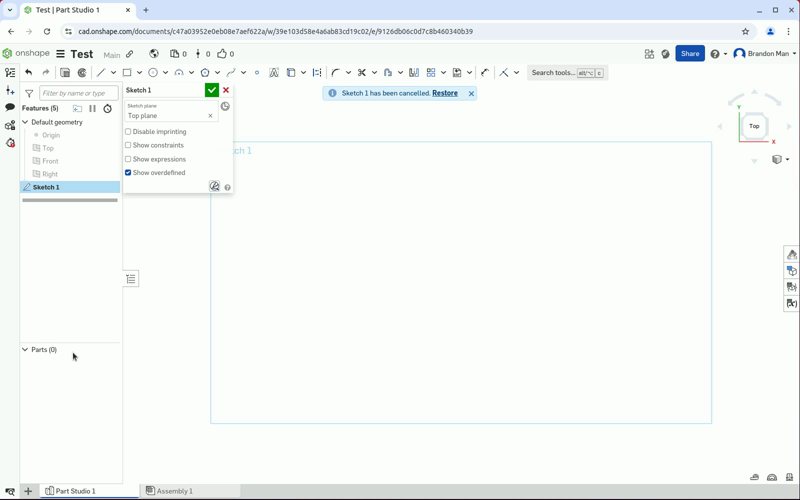
key(y)
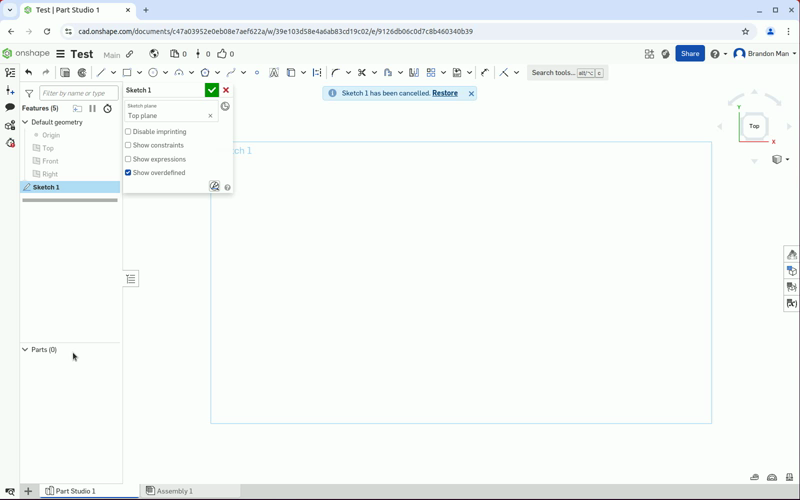
key(l)
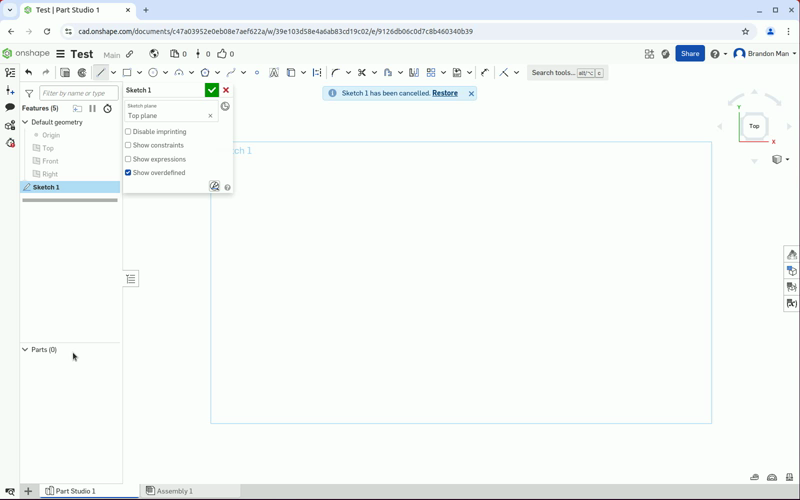
key_down(shift)
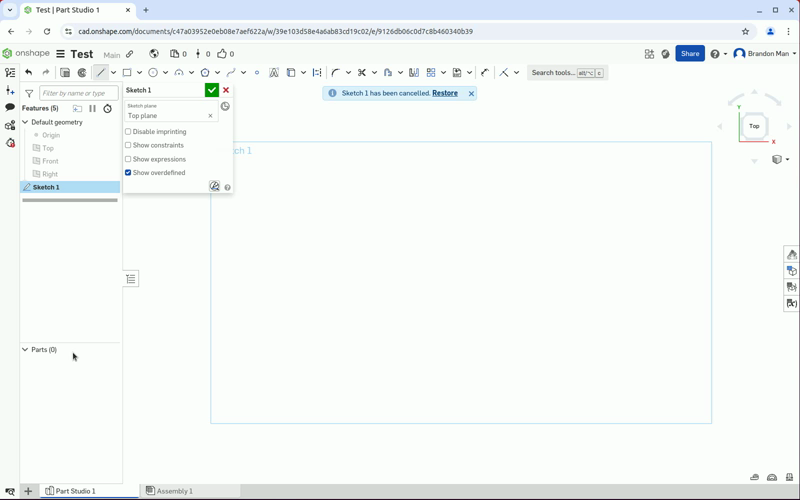
mouse_move(451, 340)
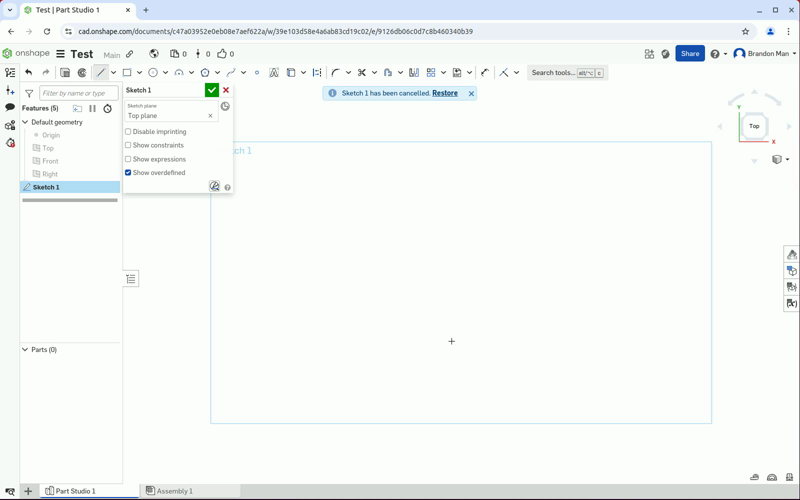
click(451, 340)
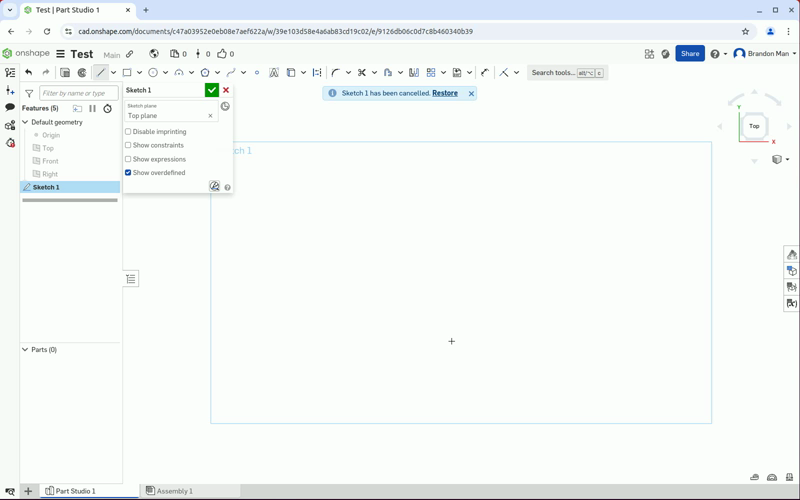
key_up(shift)
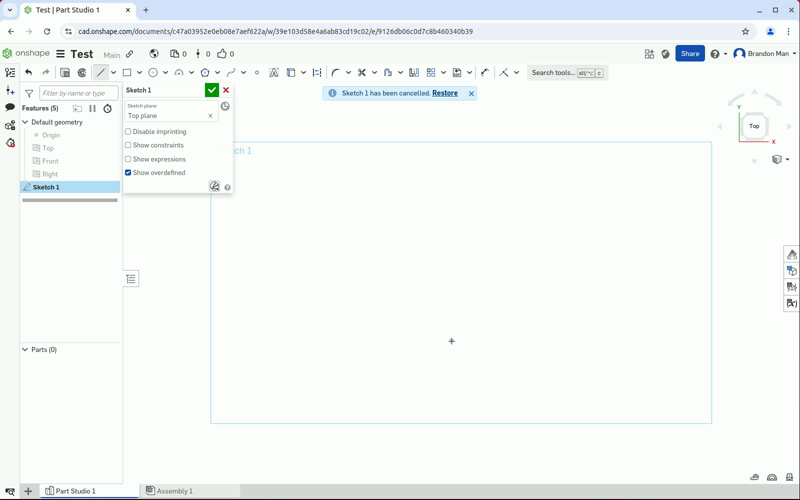
key_down(shift)
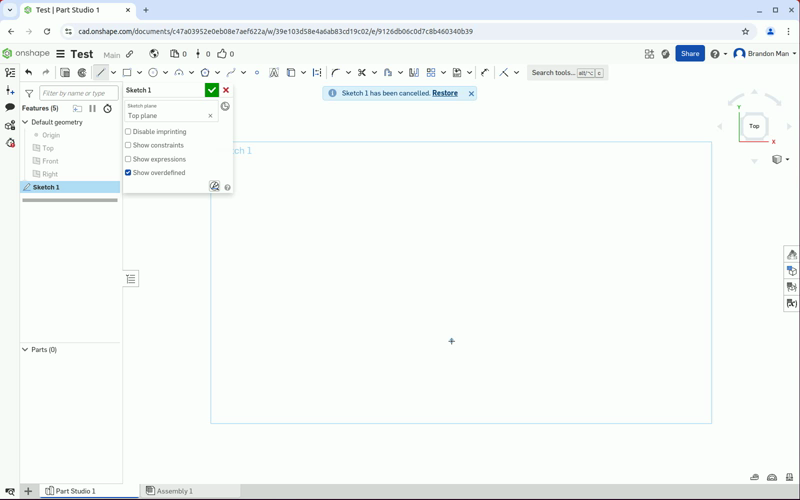
mouse_move(573, 340)
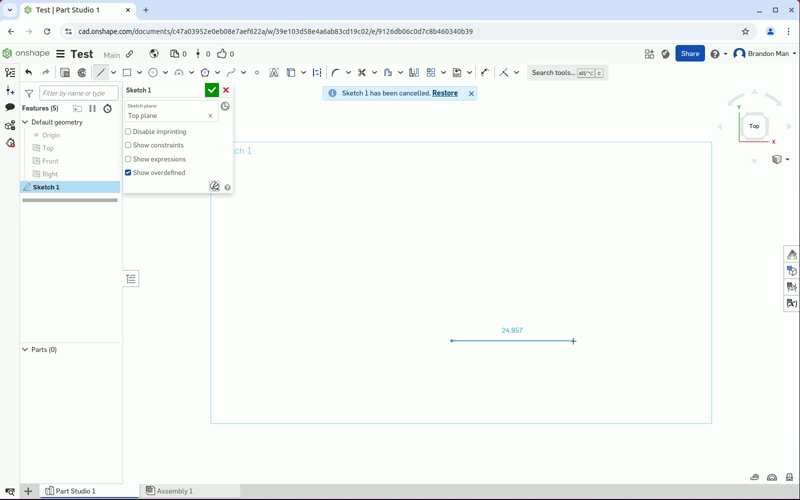
click(573, 340)
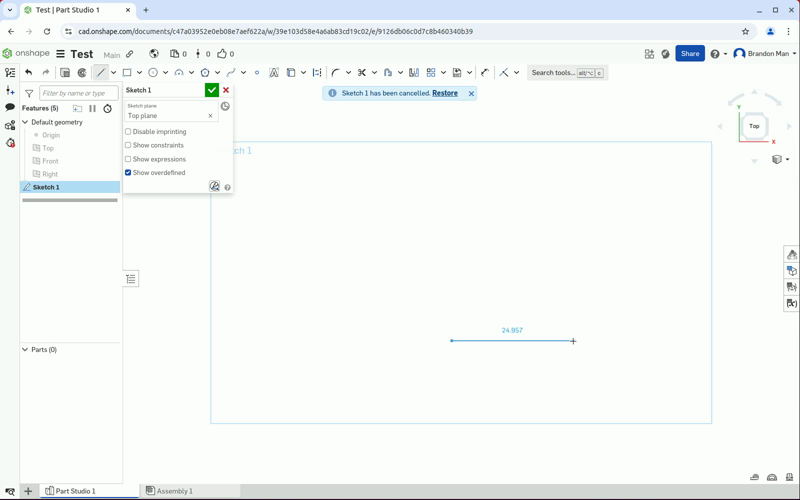
key_up(shift)
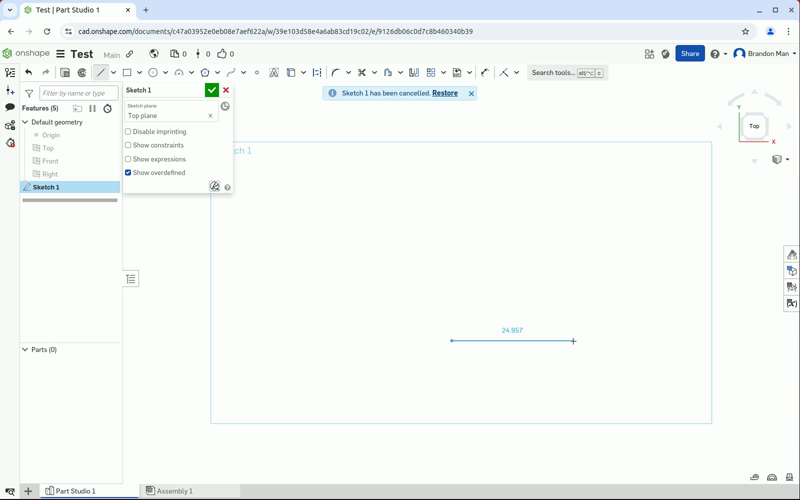
key_down(shift)
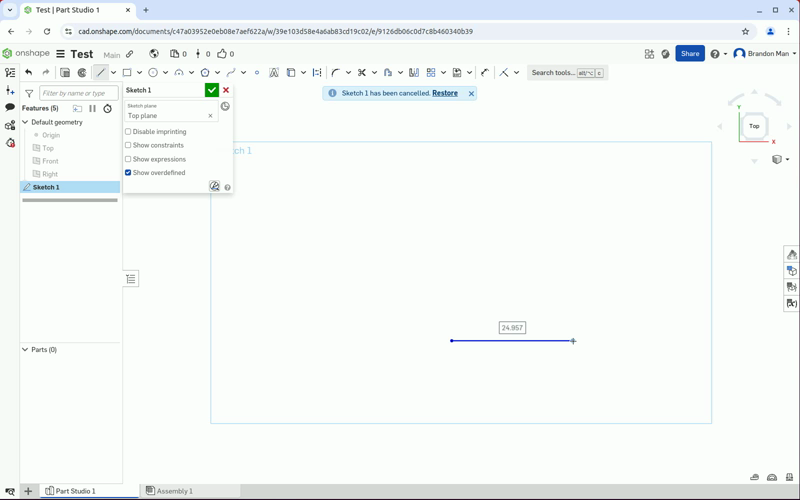
mouse_move(589, 340)
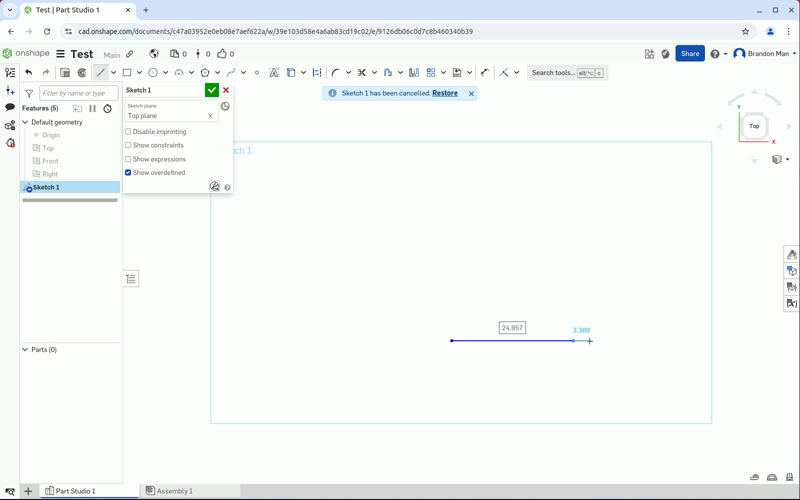
mouse_move(573, 331)
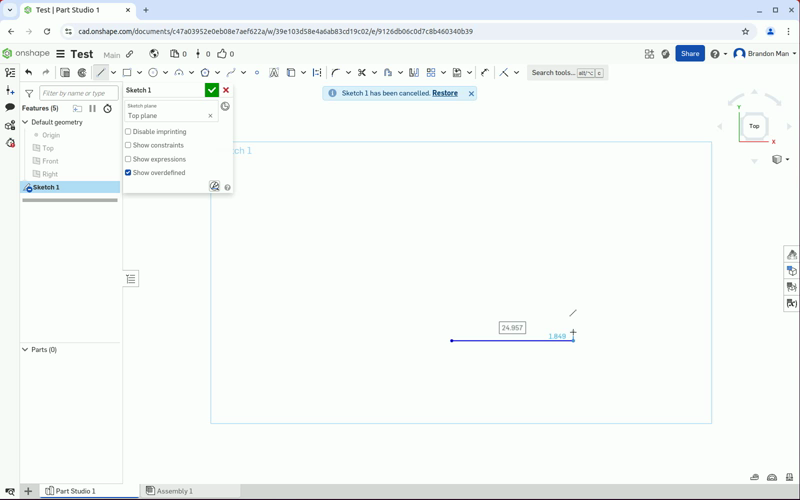
click(573, 331)
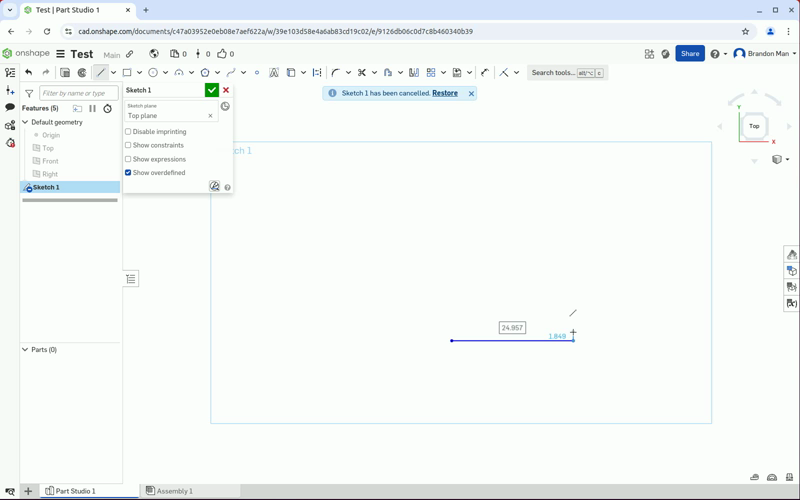
key_up(shift)
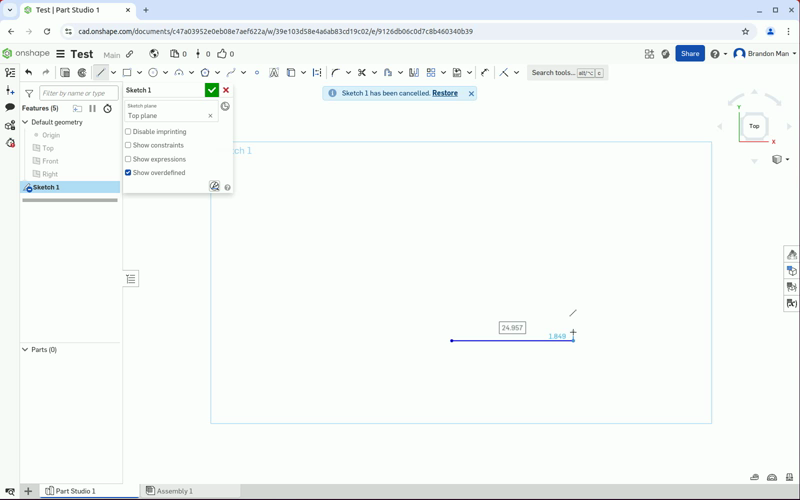
key_down(shift)
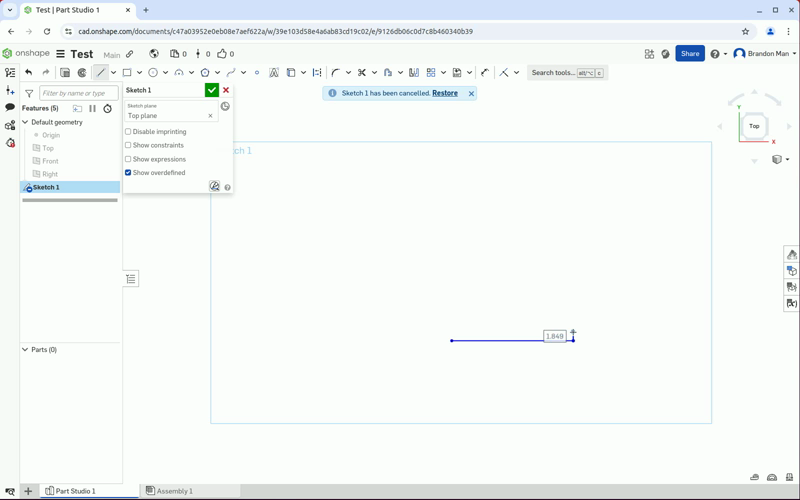
mouse_move(460, 331)
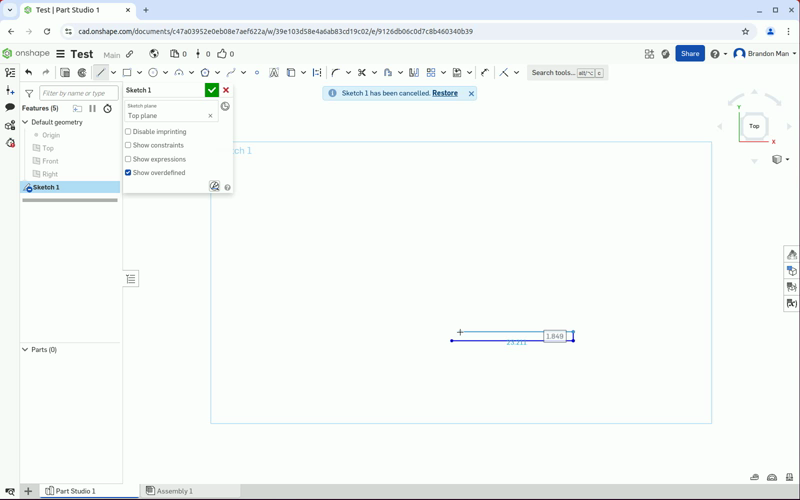
click(460, 331)
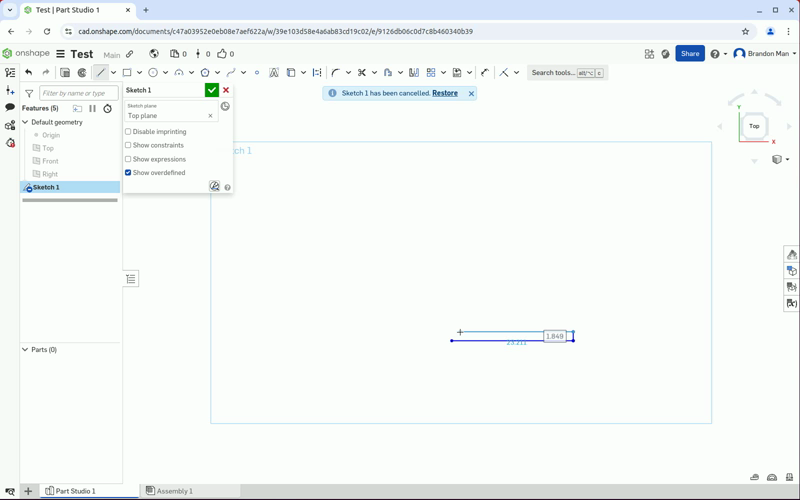
key_up(shift)
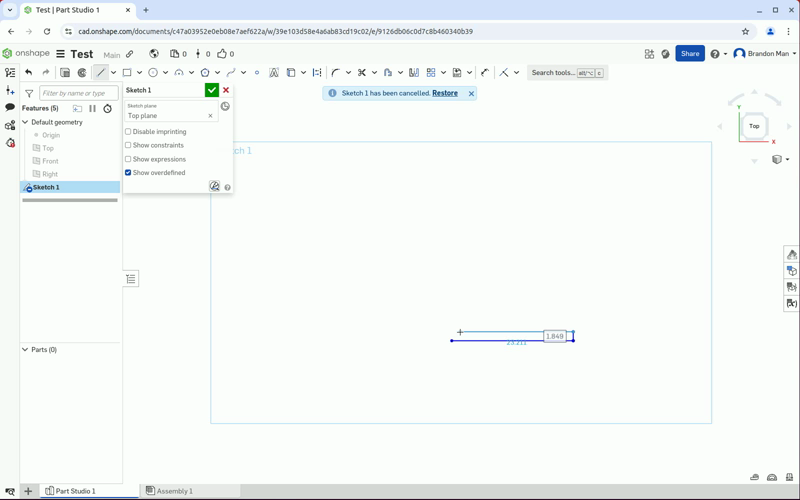
key_down(shift)
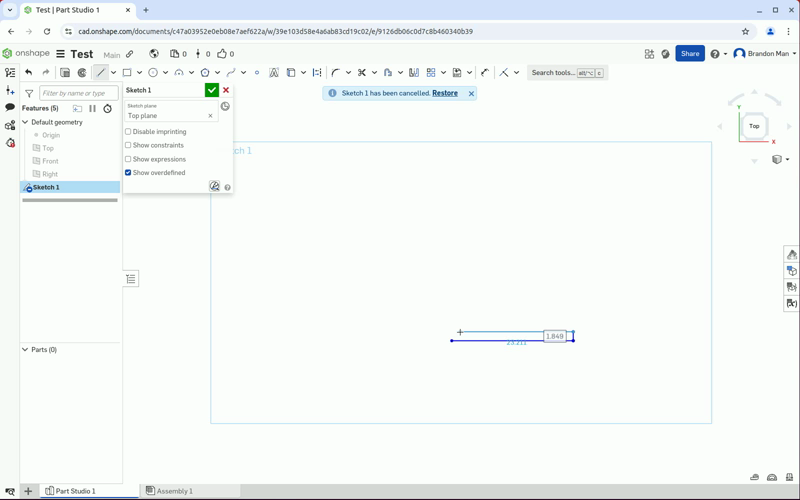
mouse_move(490, 331)
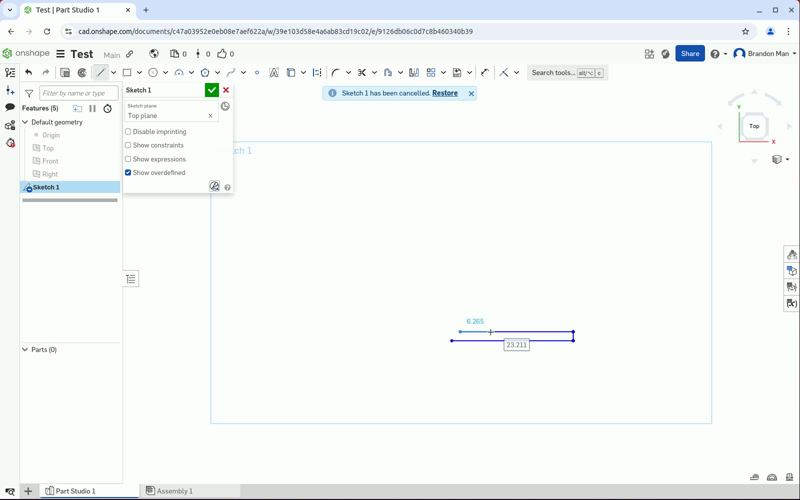
mouse_move(460, 311)
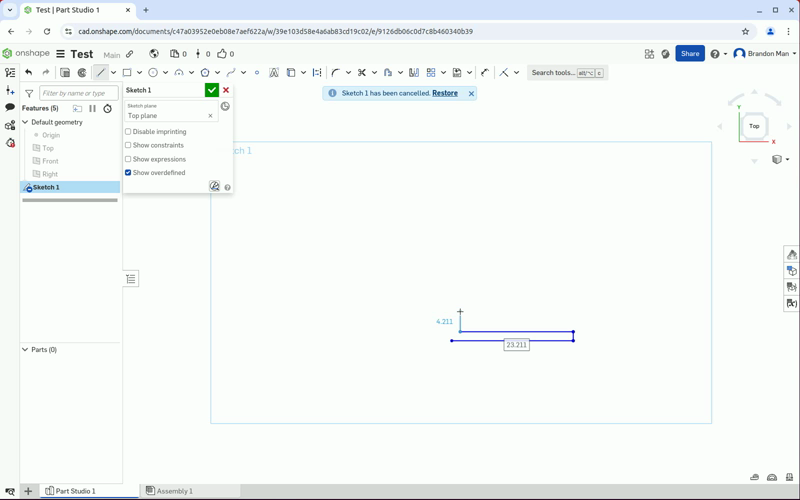
click(460, 311)
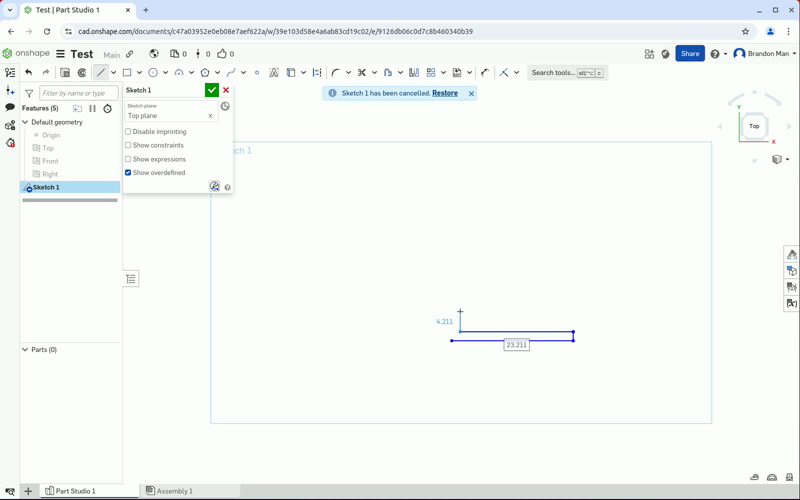
key_up(shift)
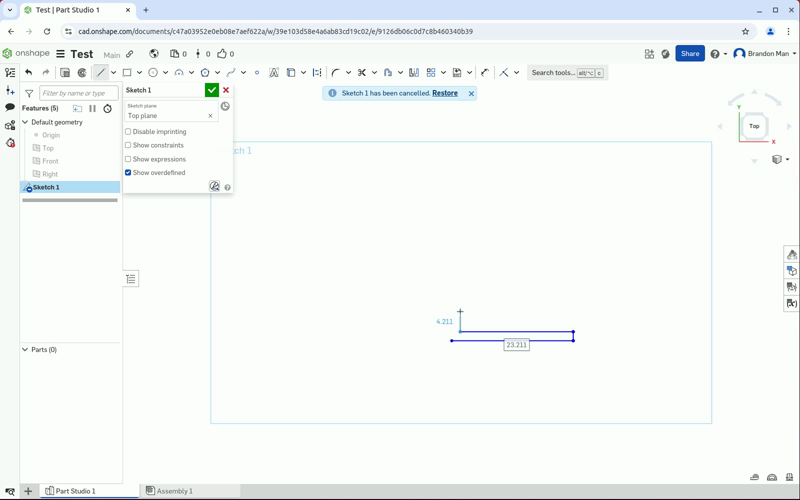
key_down(shift)
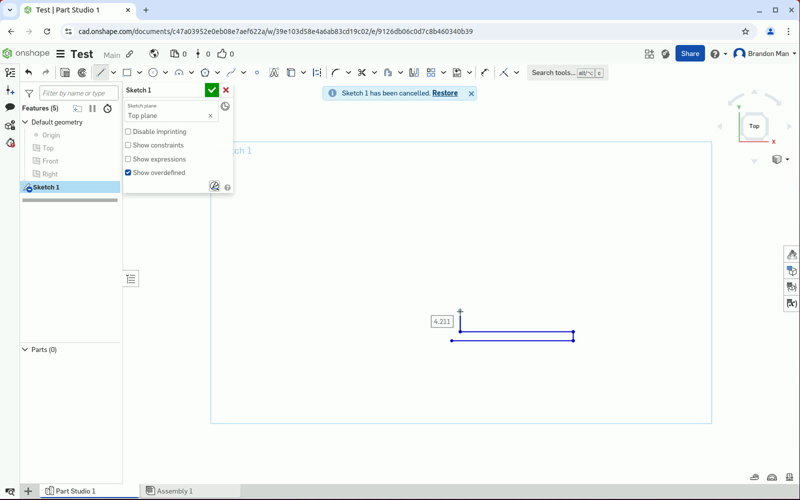
mouse_move(490, 311)
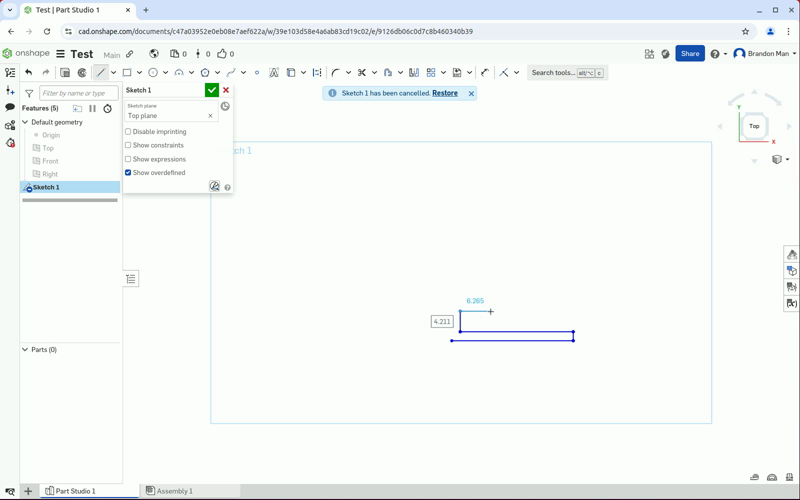
mouse_move(451, 311)
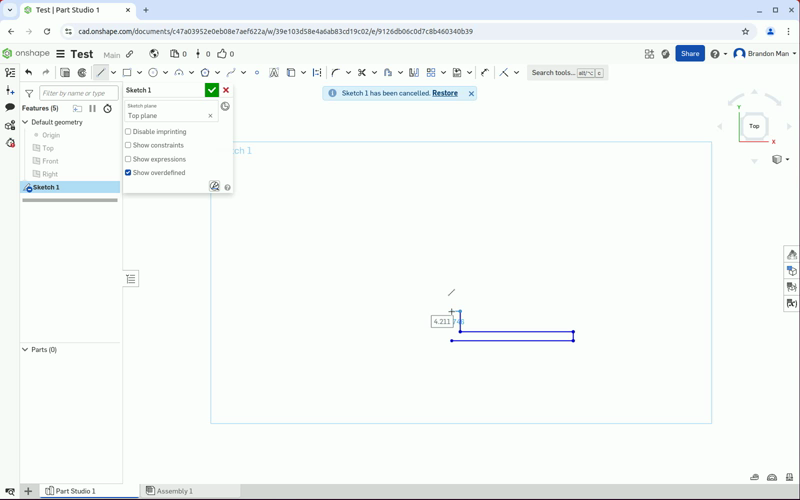
click(451, 311)
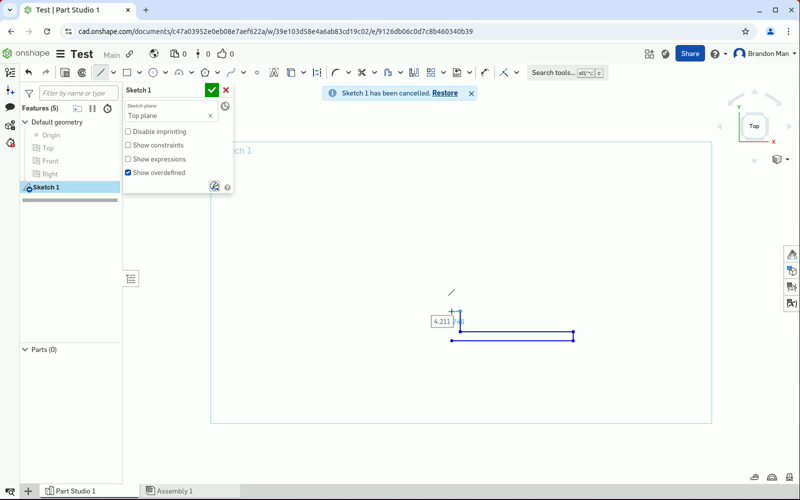
key_up(shift)
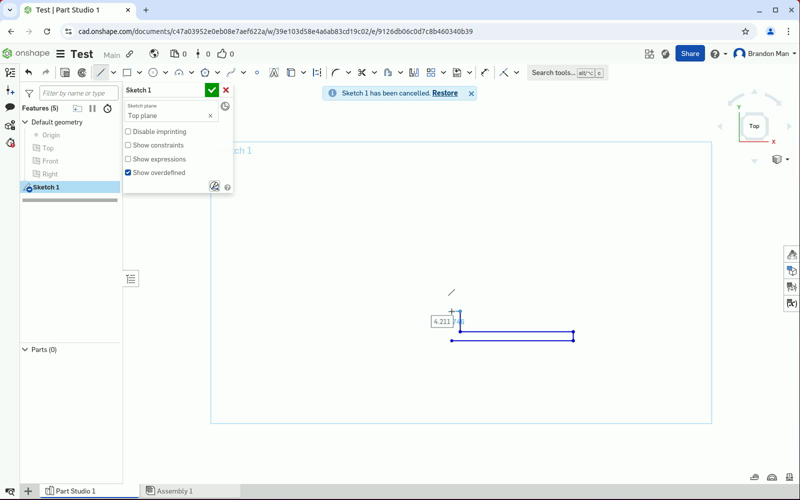
mouse_move(481, 311)
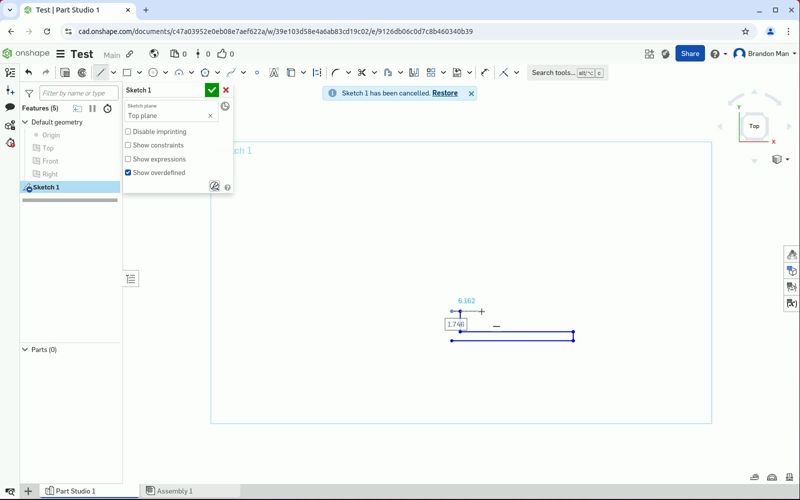
key_down(shift)
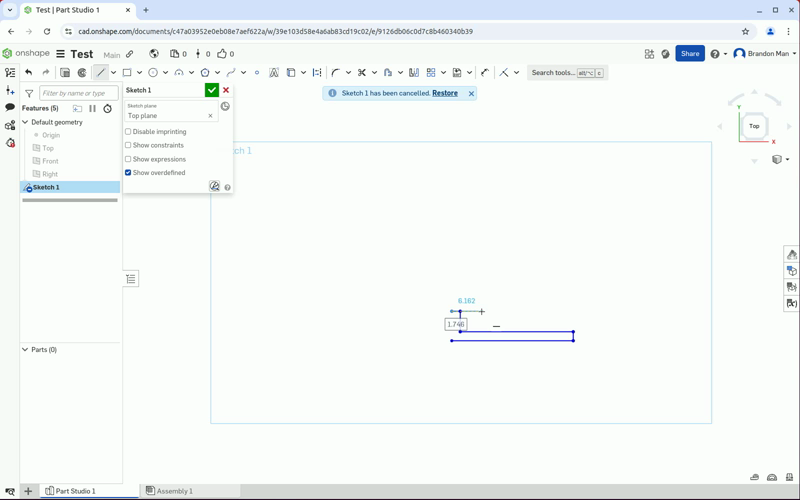
mouse_move(451, 340)
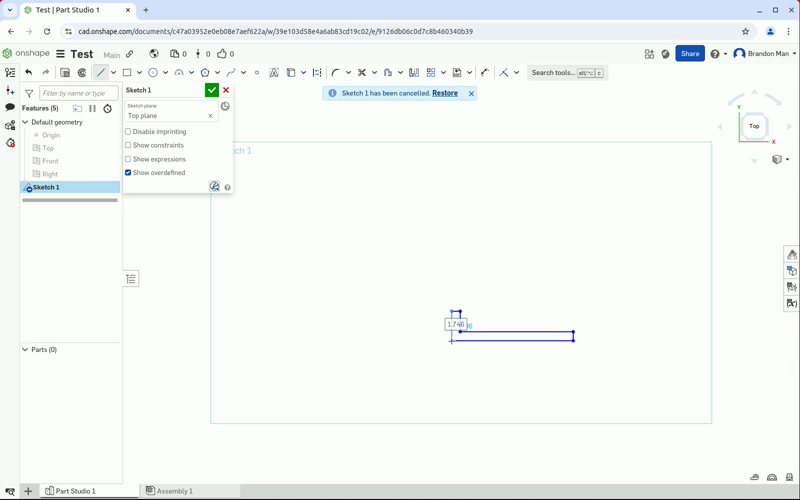
key_up(shift)
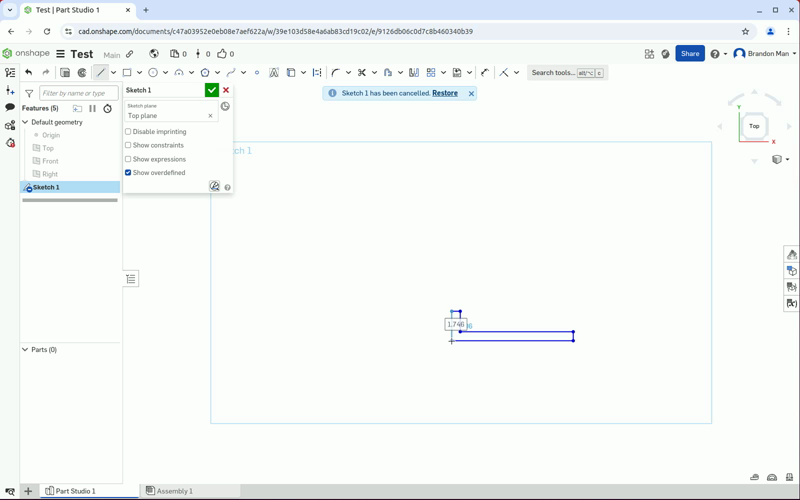
click(451, 340)
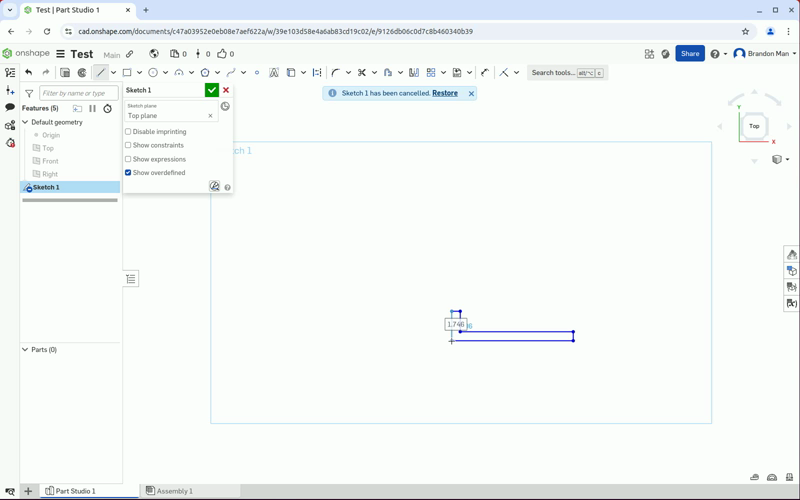
key(esc)
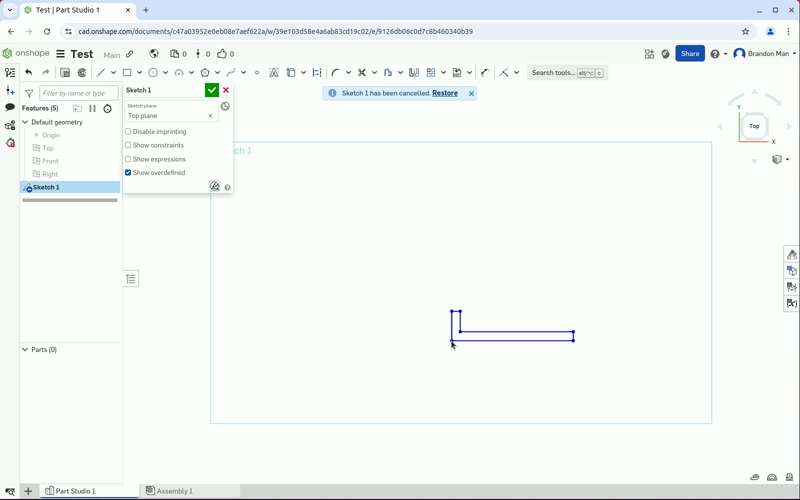
mouse_move(456, 312)
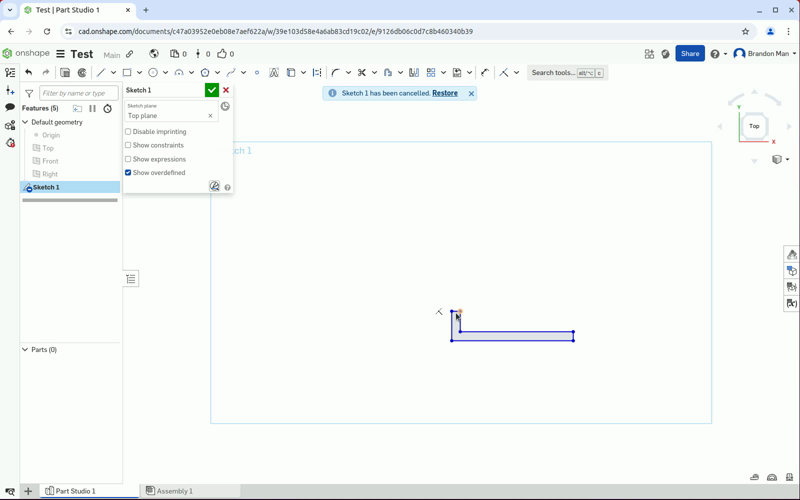
scroll(6)
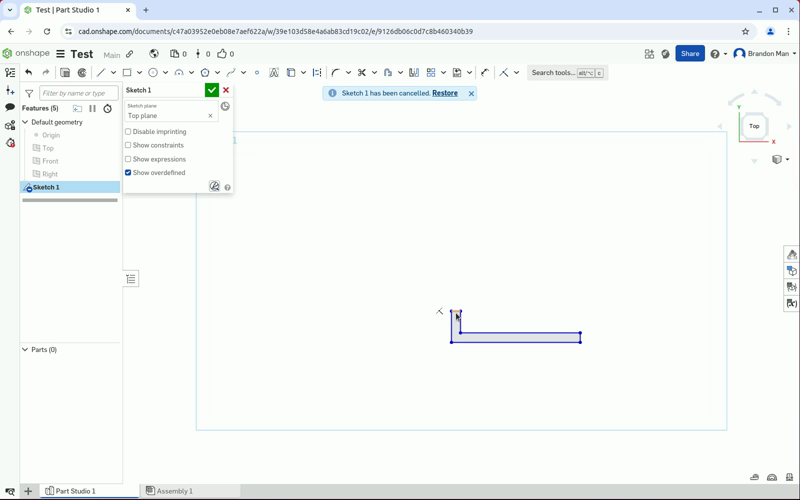
scroll(6)
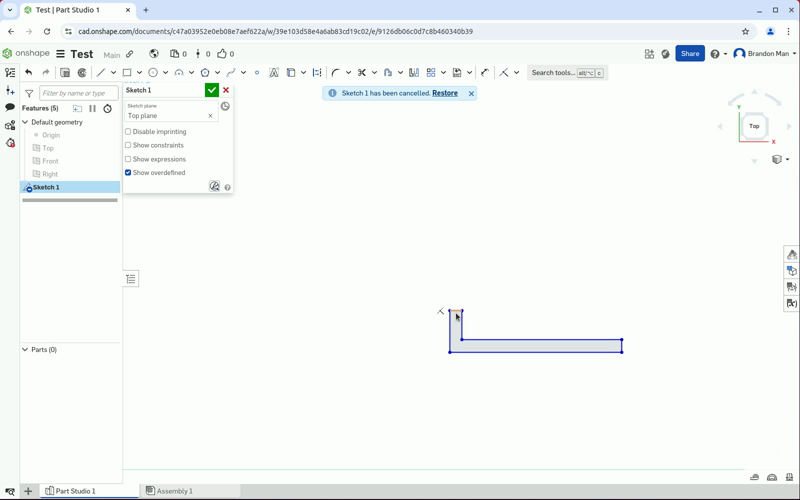
scroll(6)
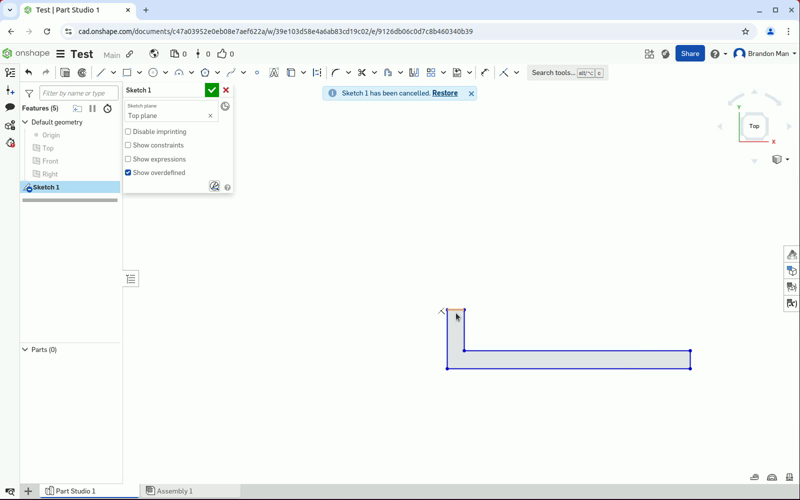
scroll(6)
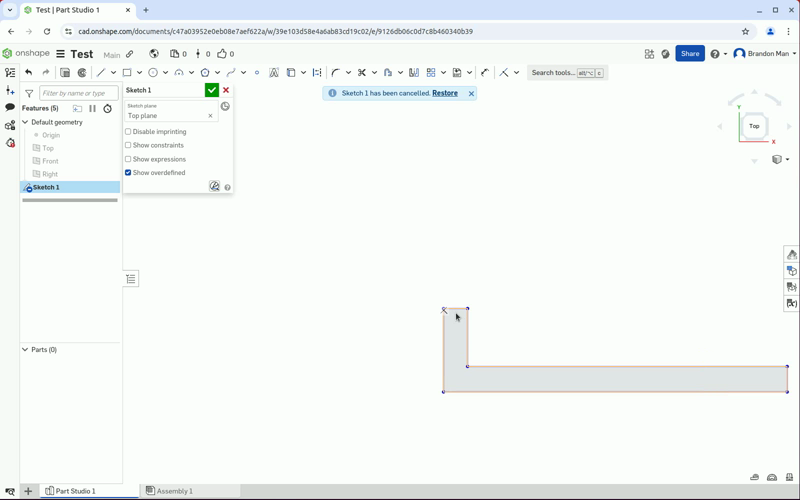
scroll(6)
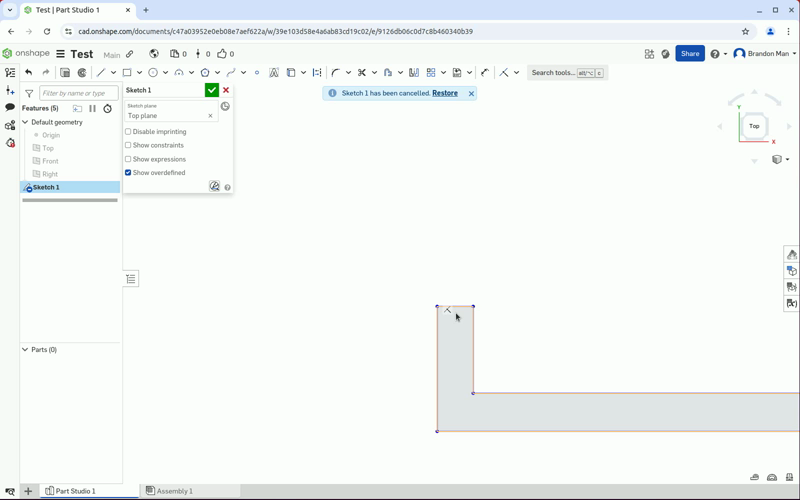
scroll(6)
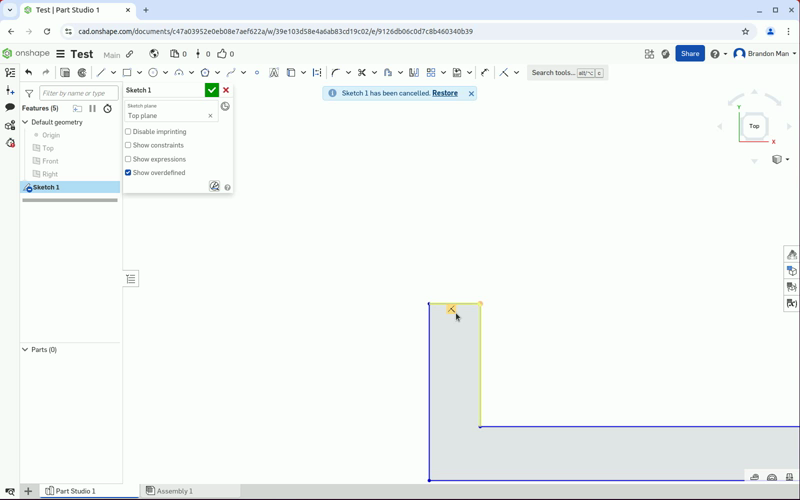
scroll(6)
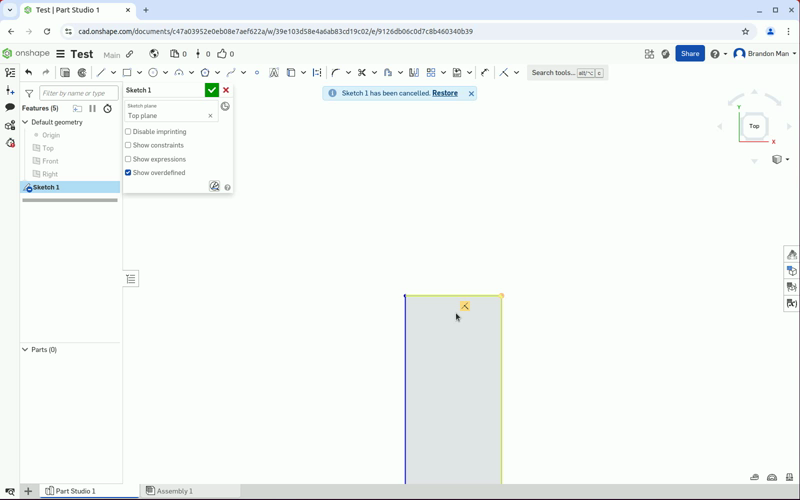
click(456, 312)
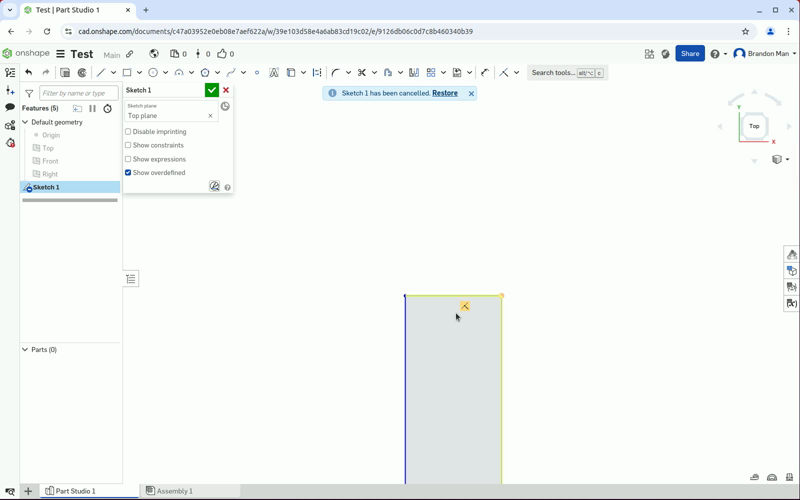
scroll(-6)
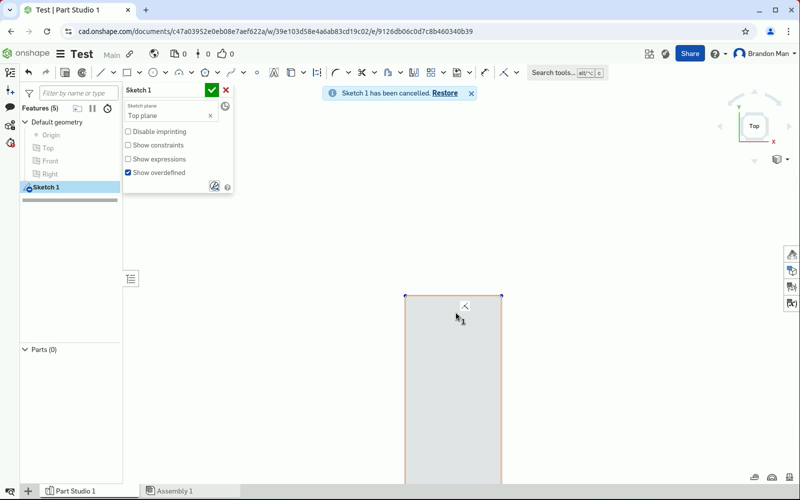
scroll(-6)
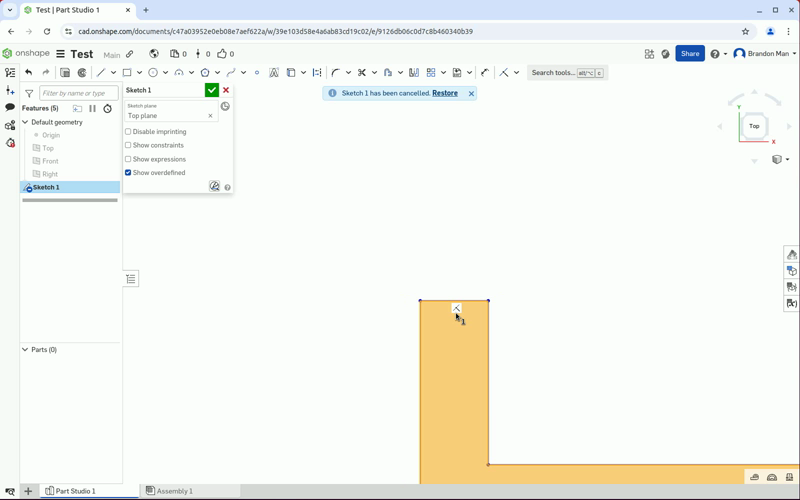
scroll(-6)
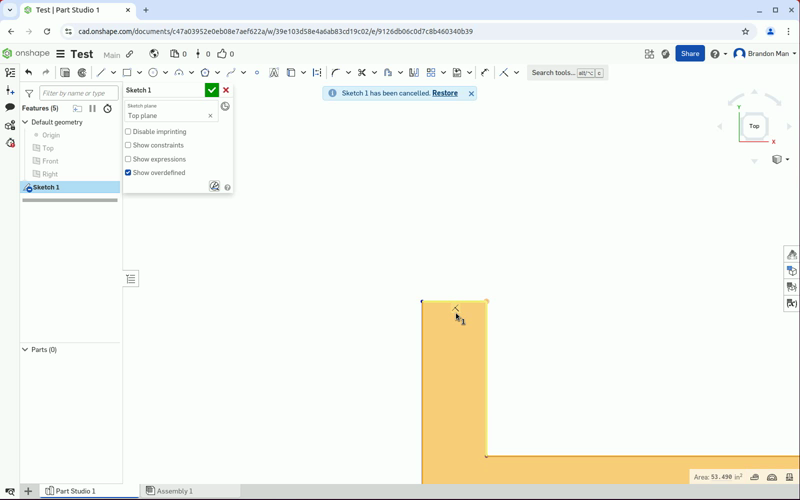
scroll(-6)
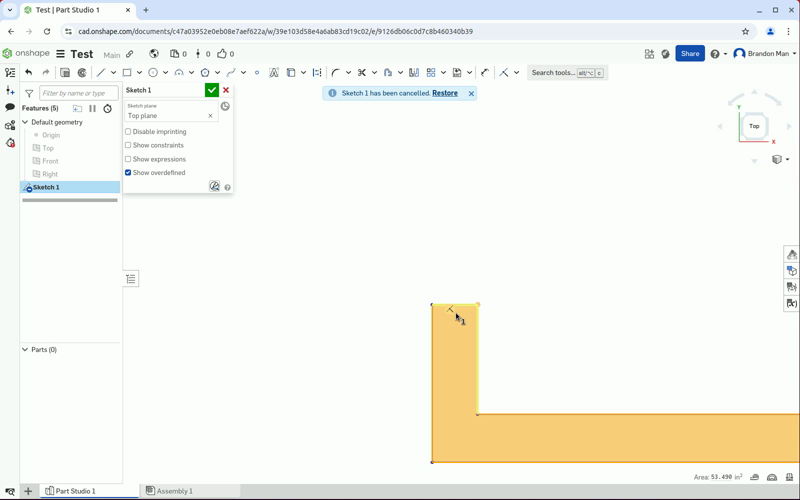
scroll(-6)
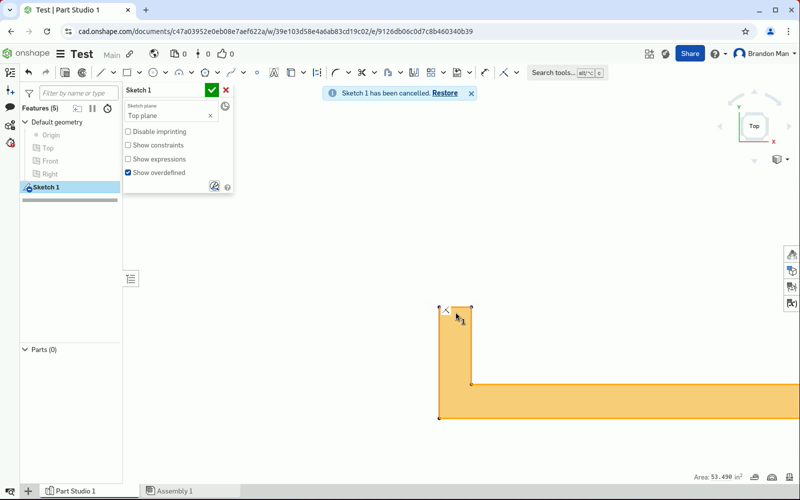
scroll(-6)
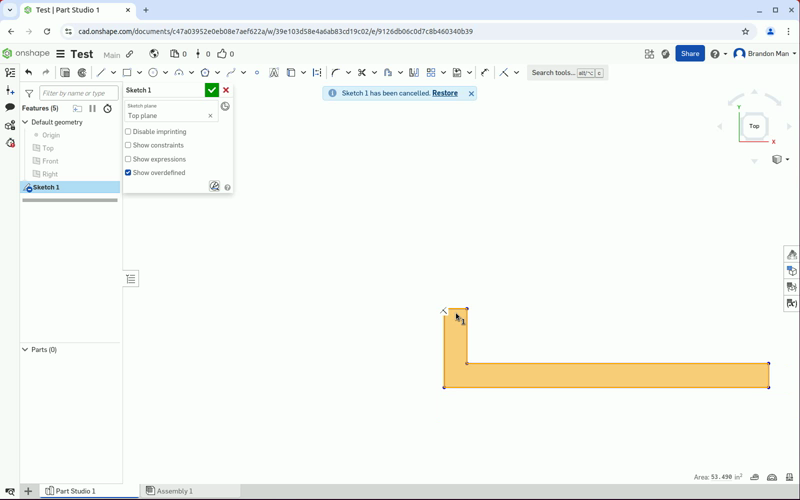
scroll(-6)
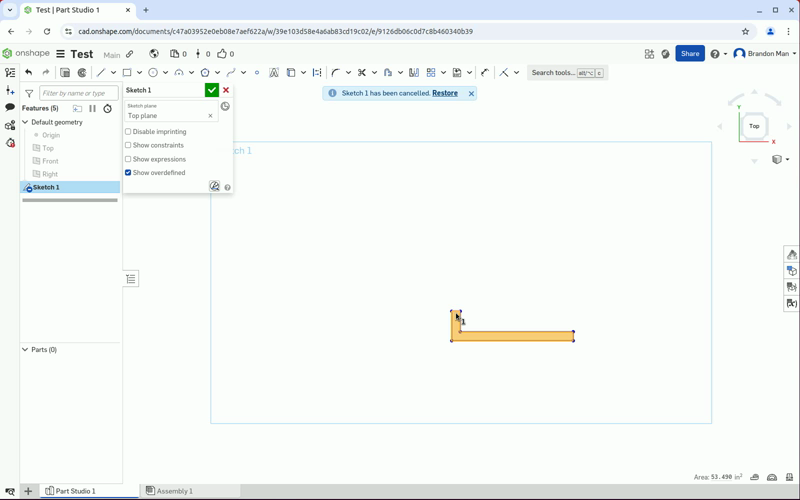
mouse_move(73, 352)
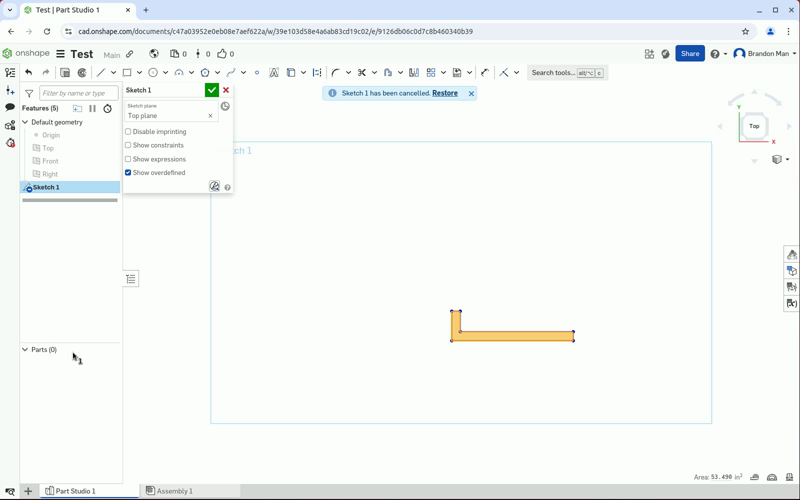
key(shift+y)
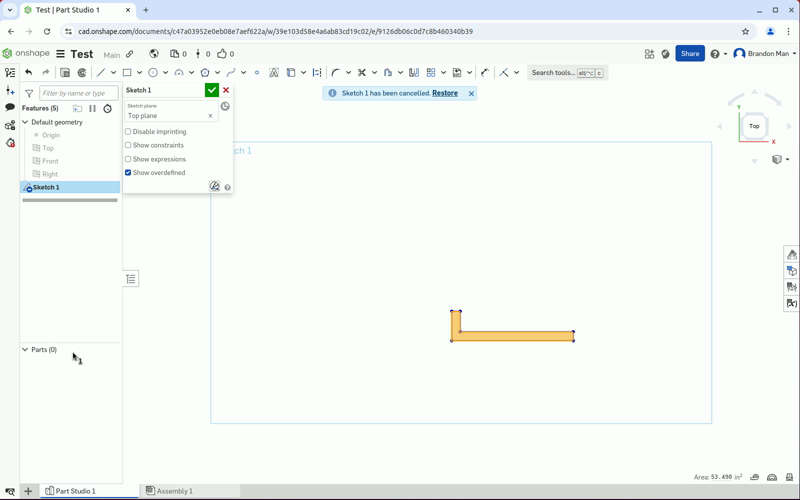
key(shift+e)
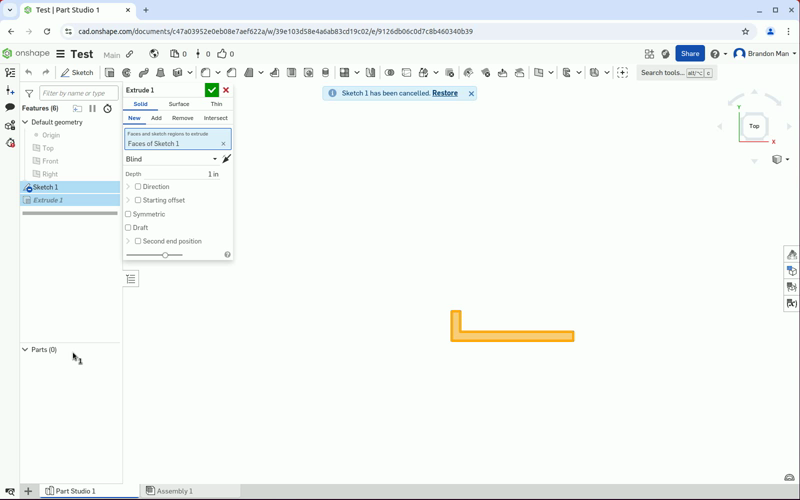
mouse_move(143, 106)
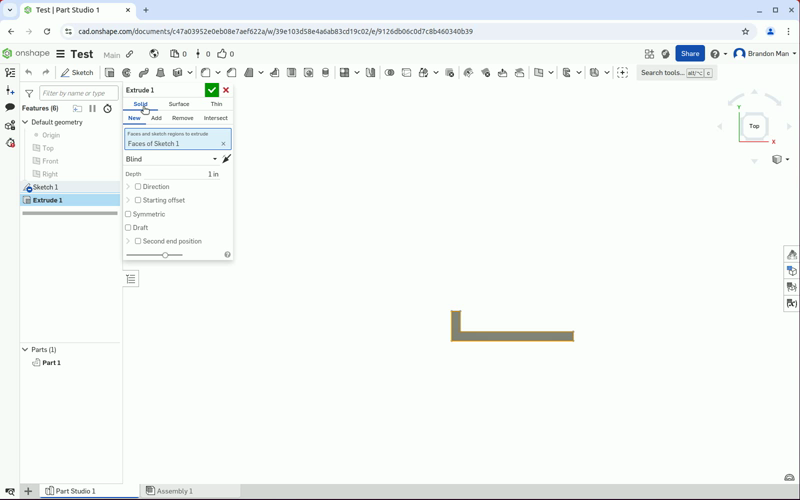
click(143, 106)
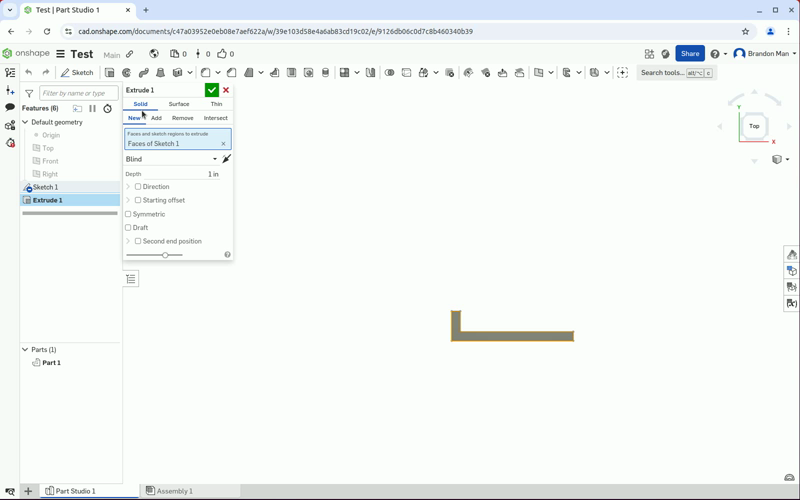
mouse_move(137, 120)
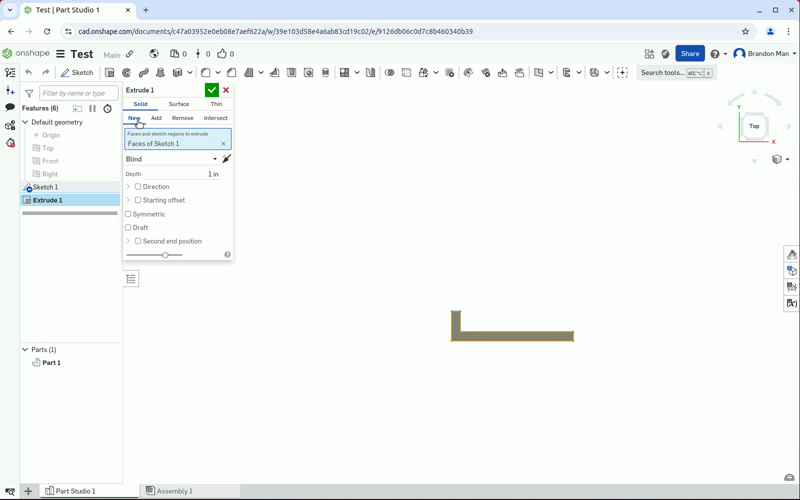
click(137, 120)
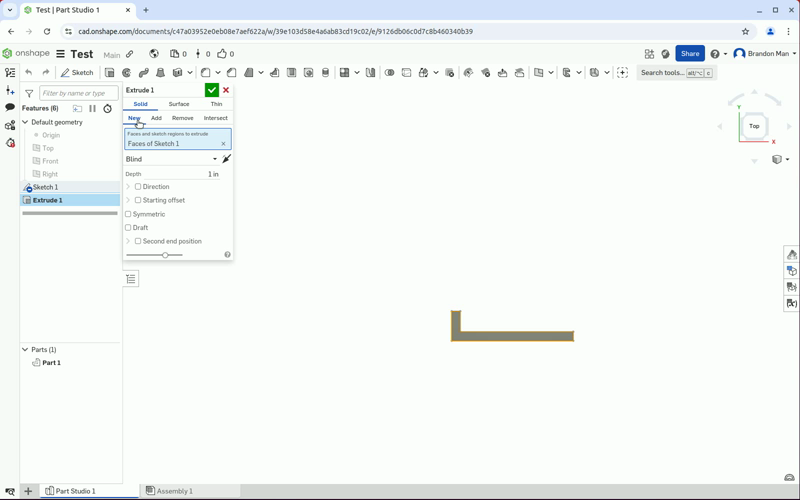
key(tab, 4)
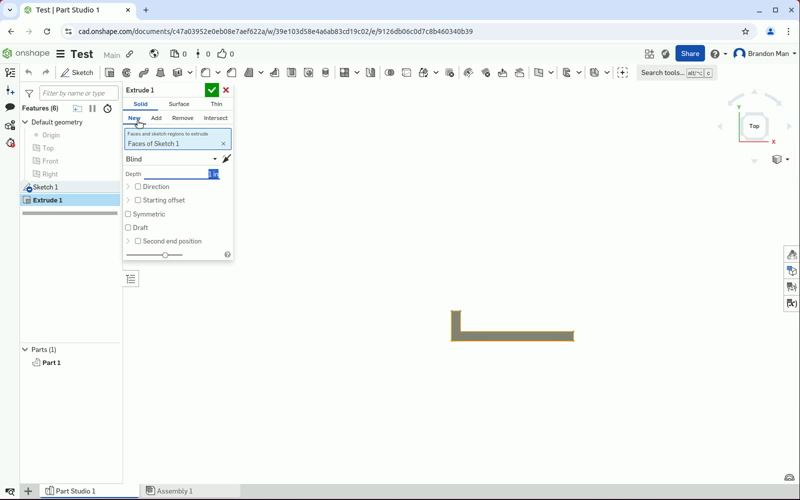
text(-0.241)
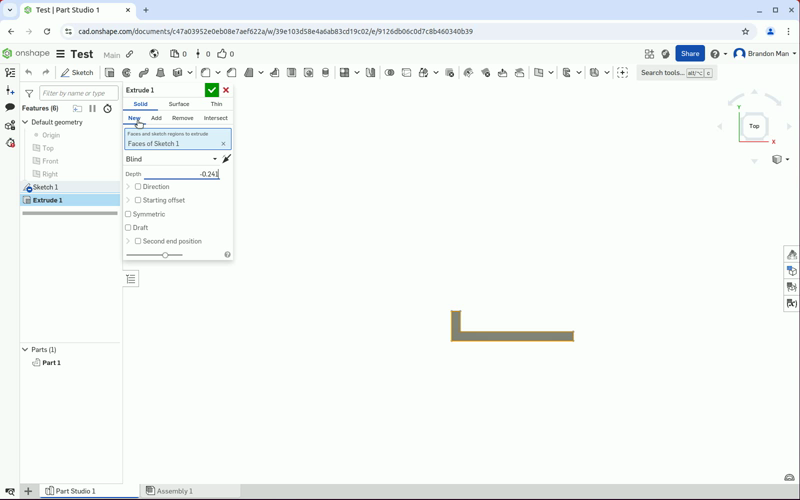
key(enter)
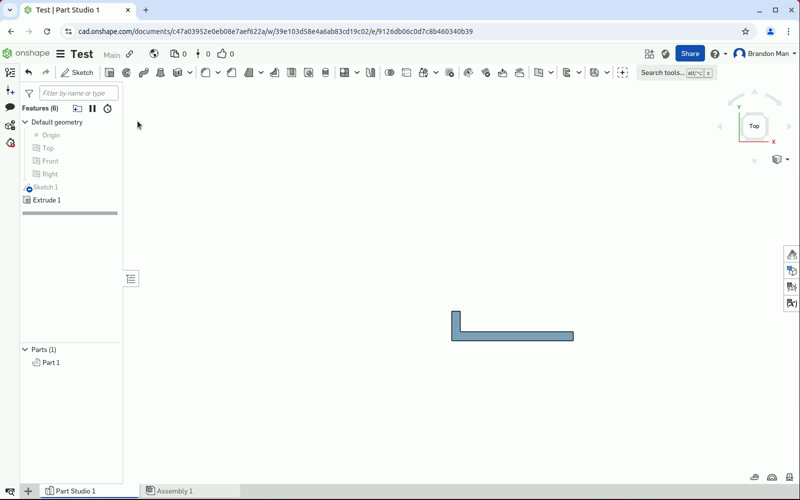
key(shift+h)
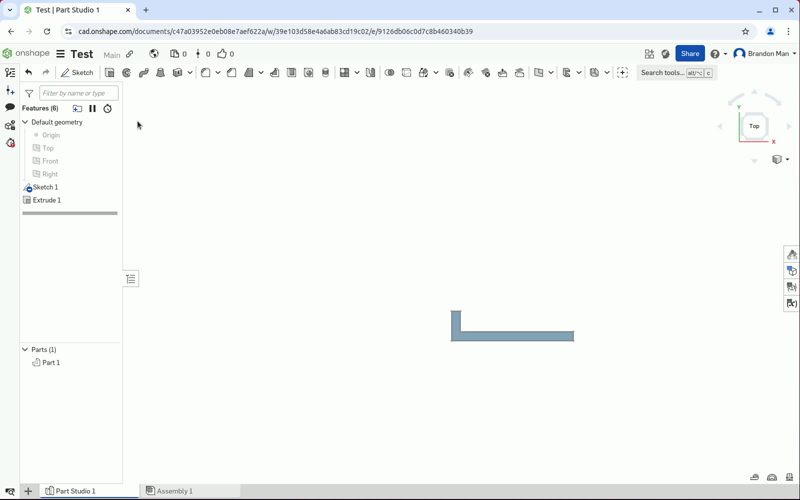
key(shift+h)
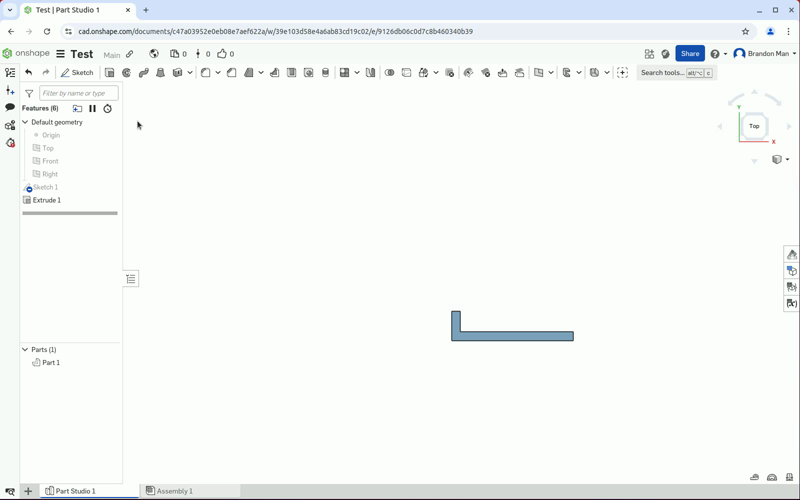
mouse_move(73, 189)
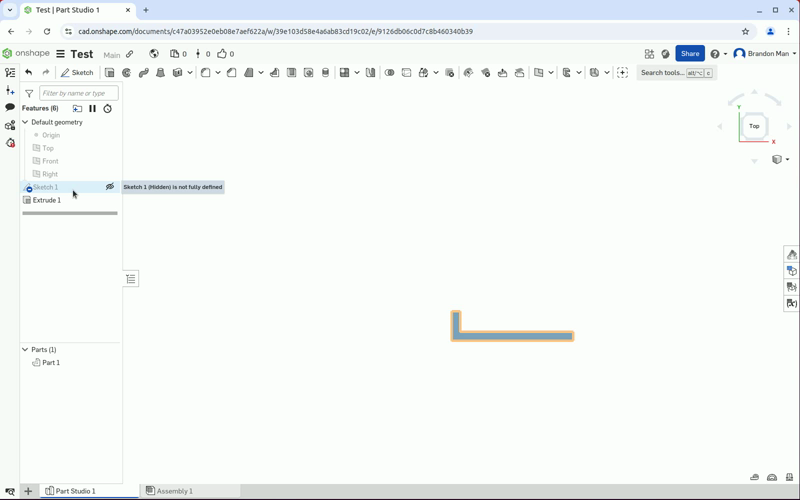
click(73, 189)
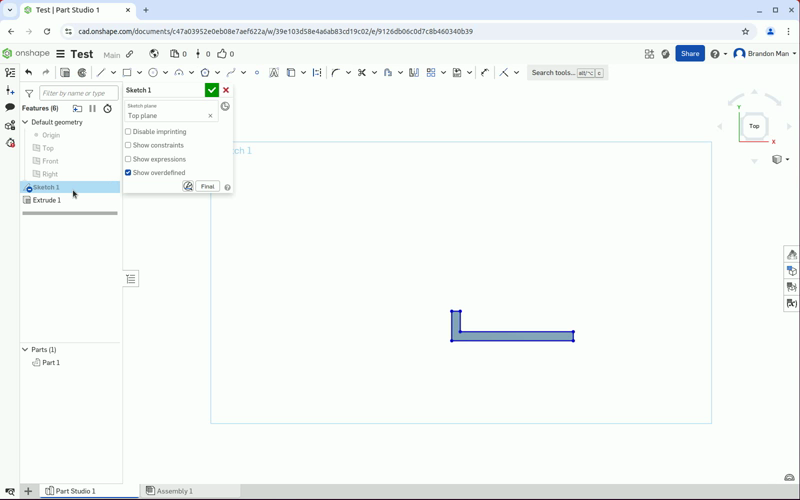
mouse_move(229, 92)
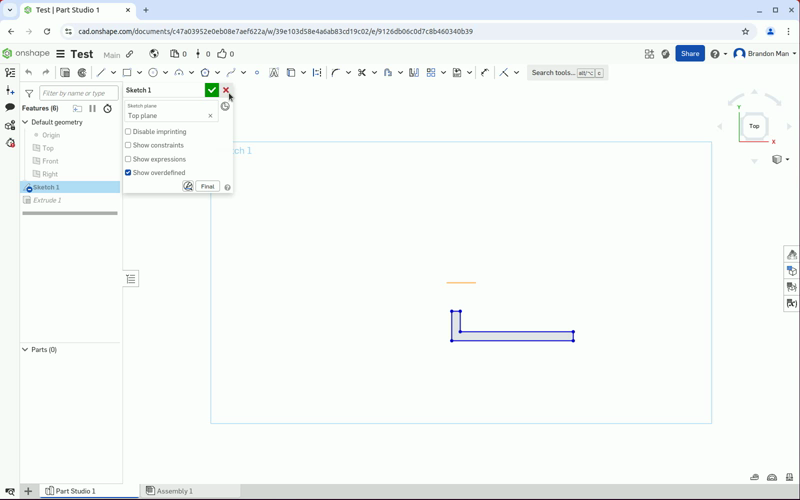
click(229, 92)
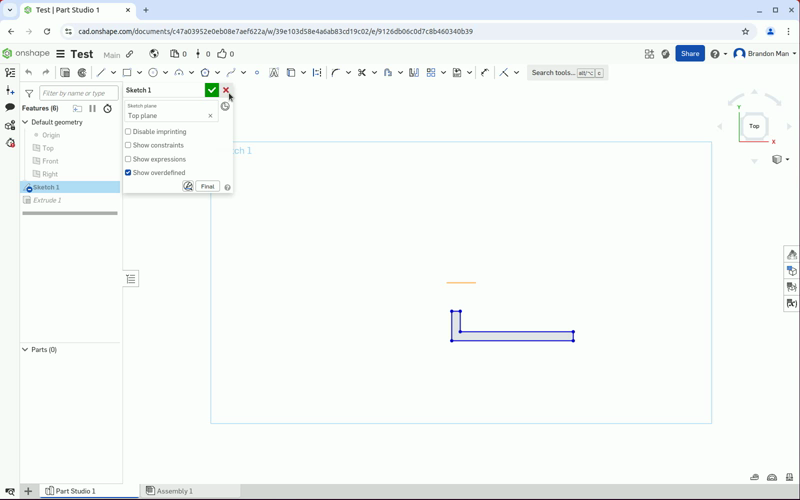
key(shift+s)
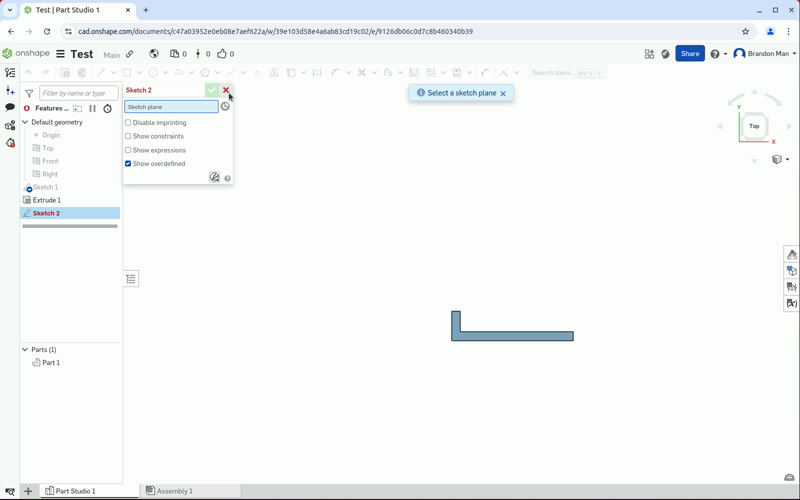
mouse_move(73, 150)
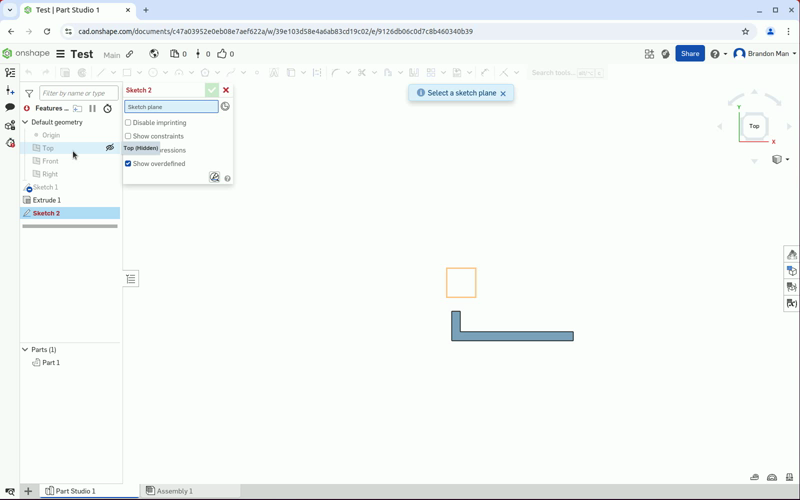
click(73, 150)
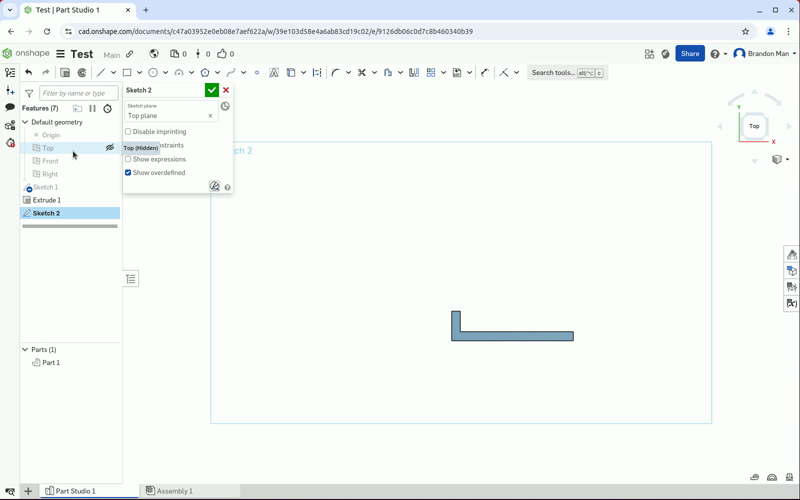
mouse_move(73, 352)
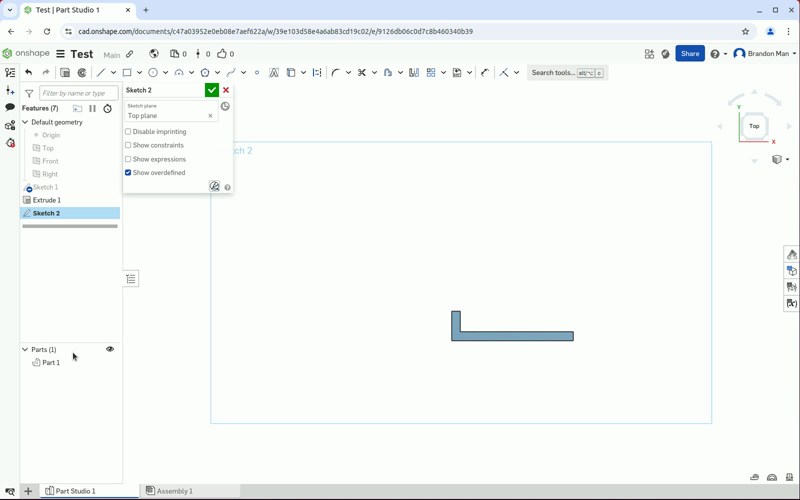
key(y)
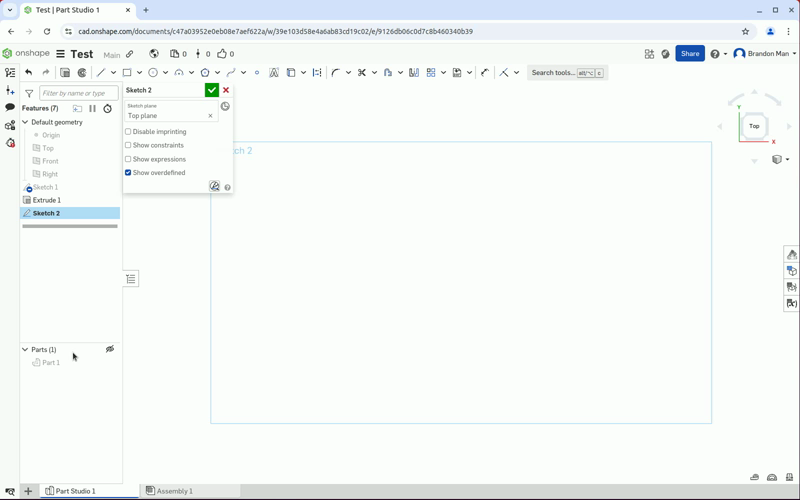
key(l)
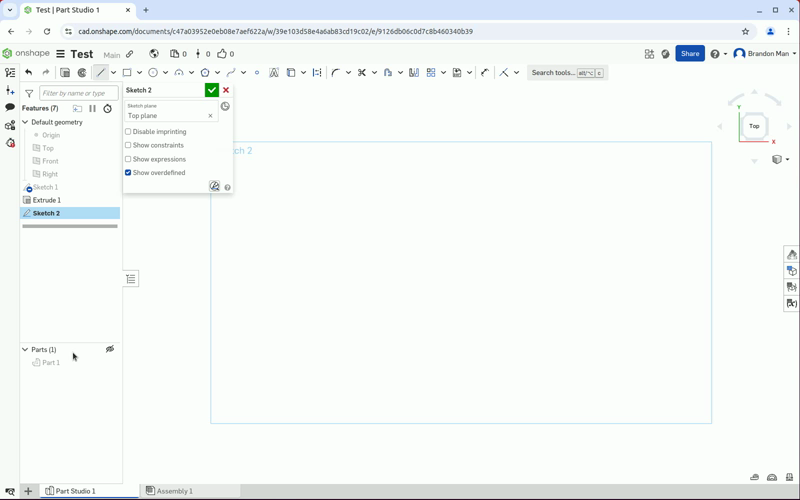
key_down(shift)
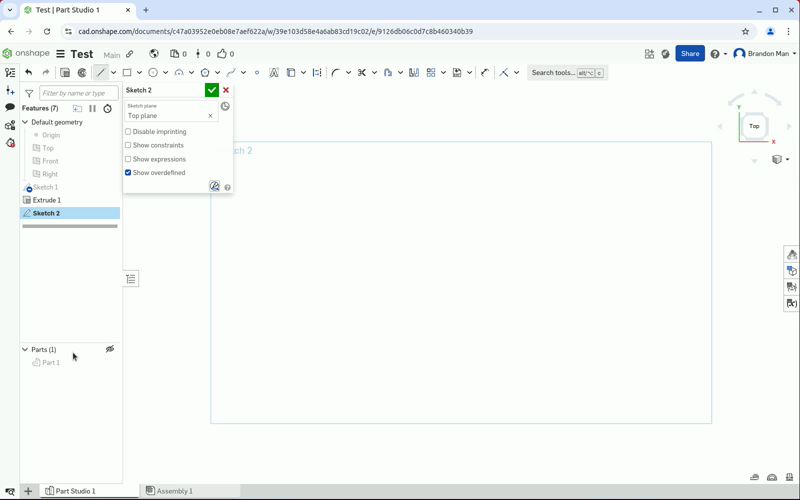
mouse_move(388, 285)
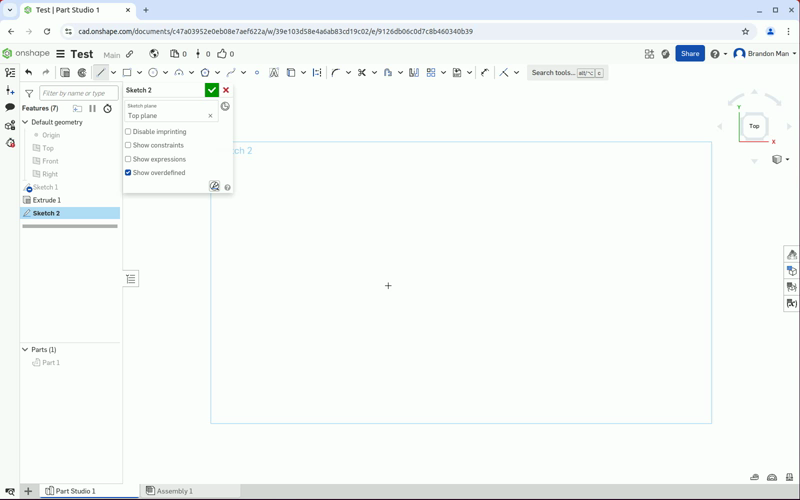
click(388, 285)
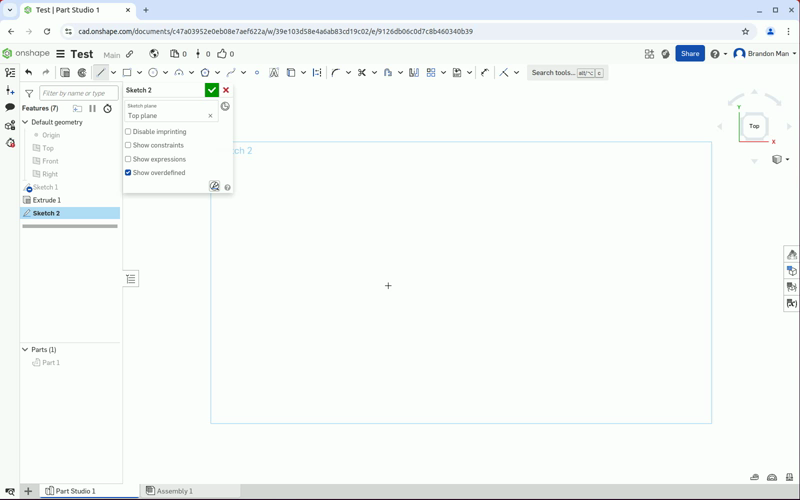
key_up(shift)
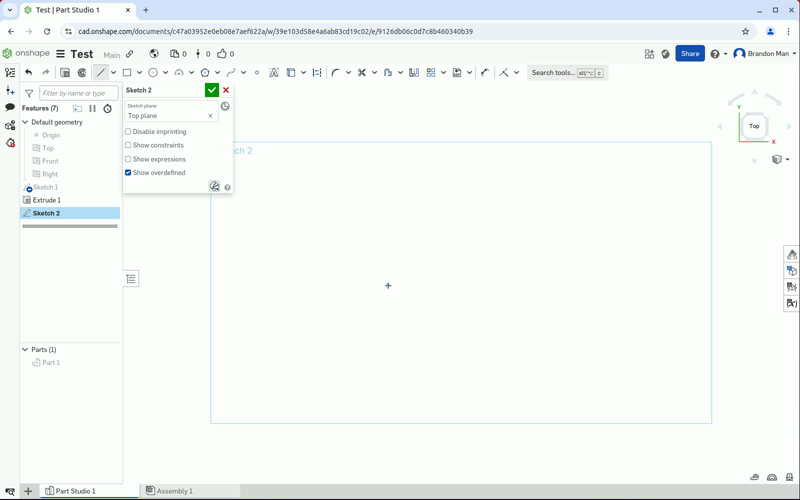
key_down(shift)
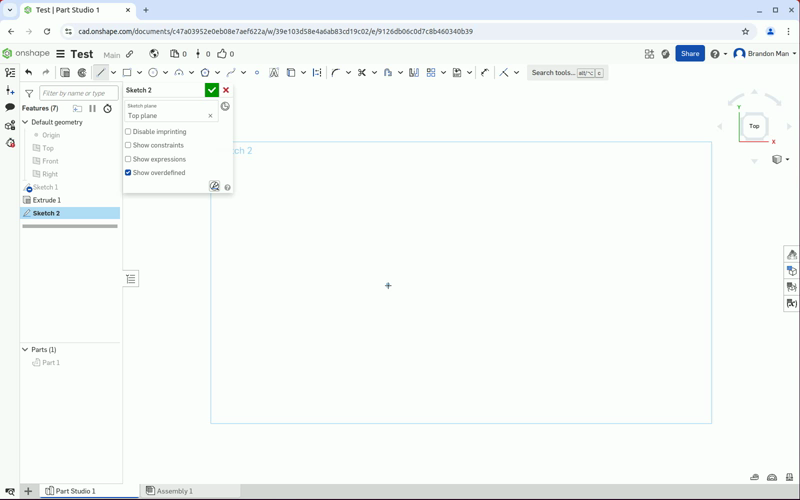
mouse_move(418, 285)
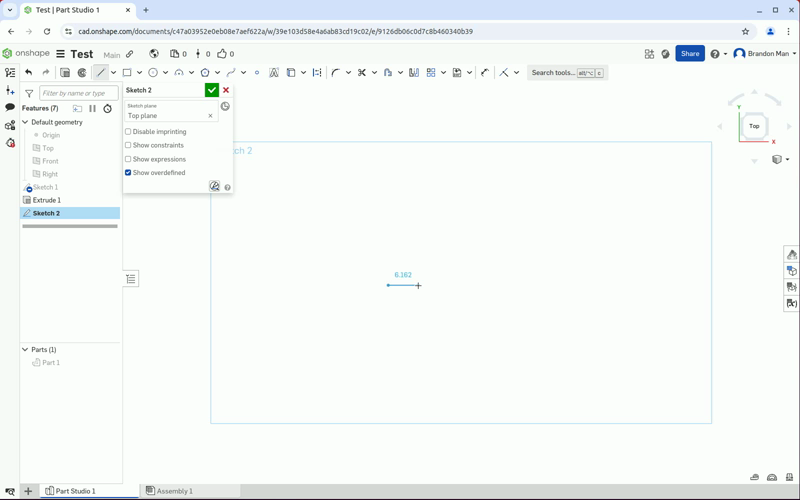
mouse_move(440, 285)
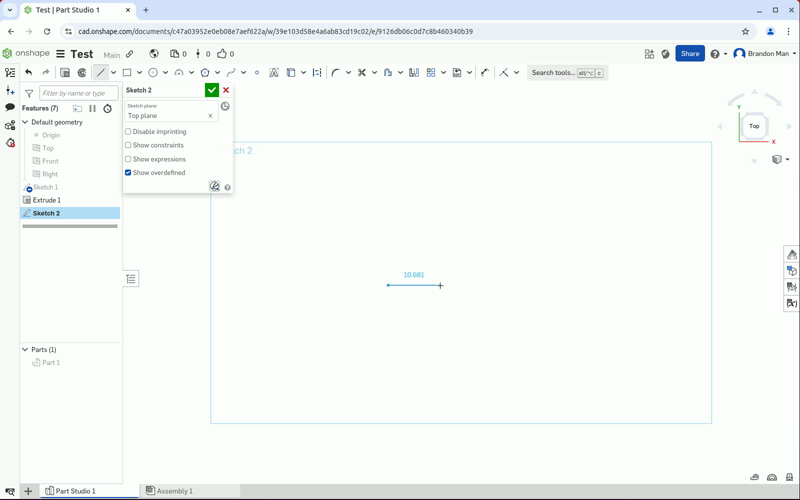
click(440, 285)
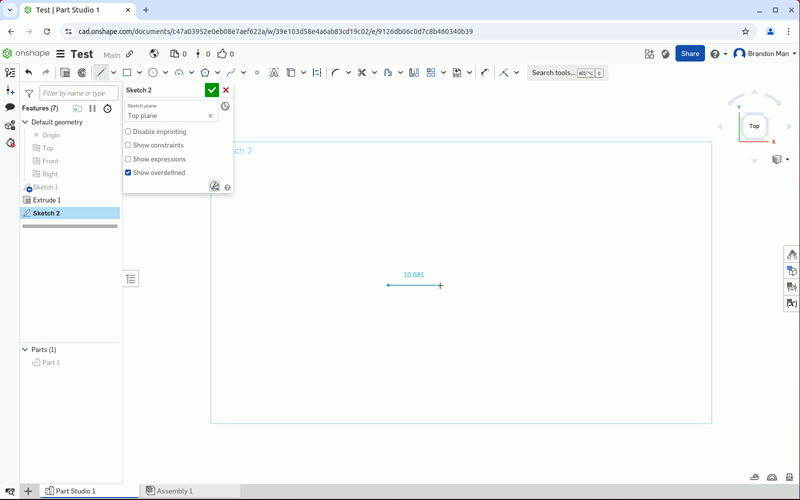
key_up(shift)
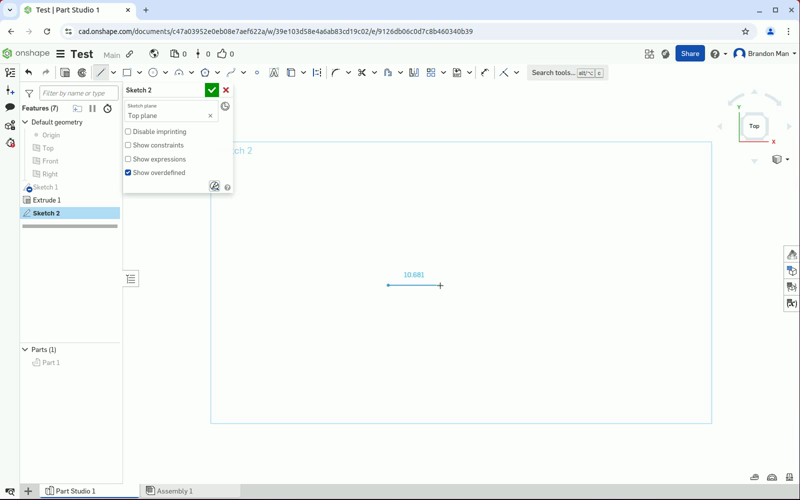
key_down(shift)
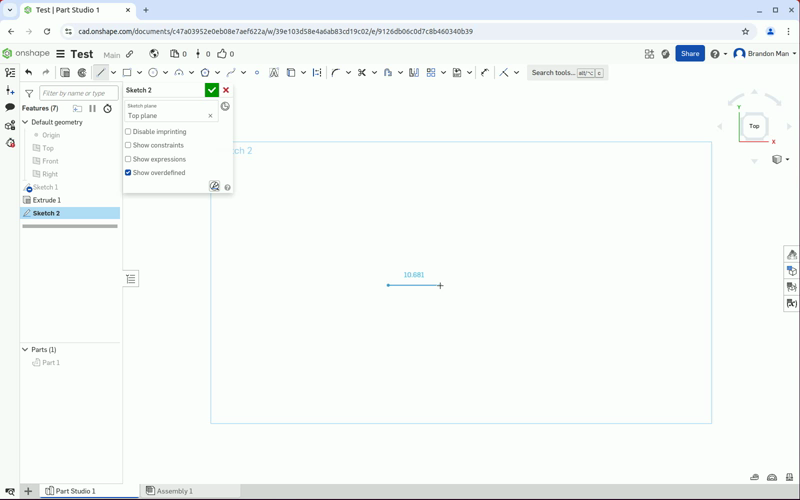
mouse_move(470, 285)
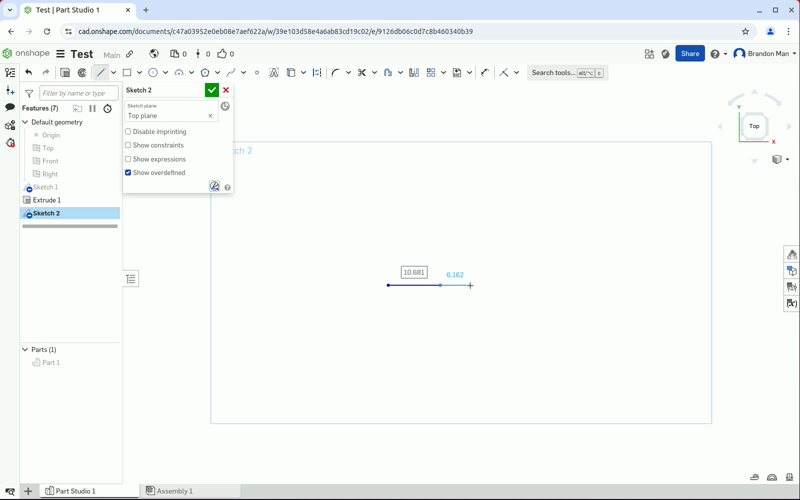
mouse_move(440, 310)
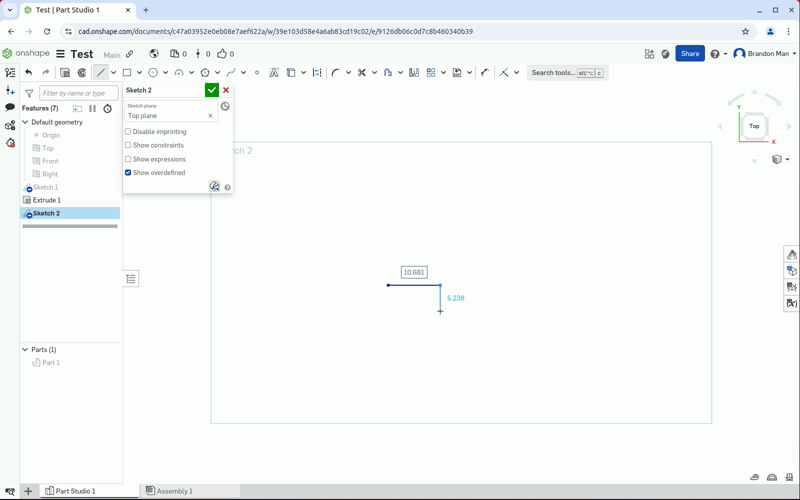
click(440, 310)
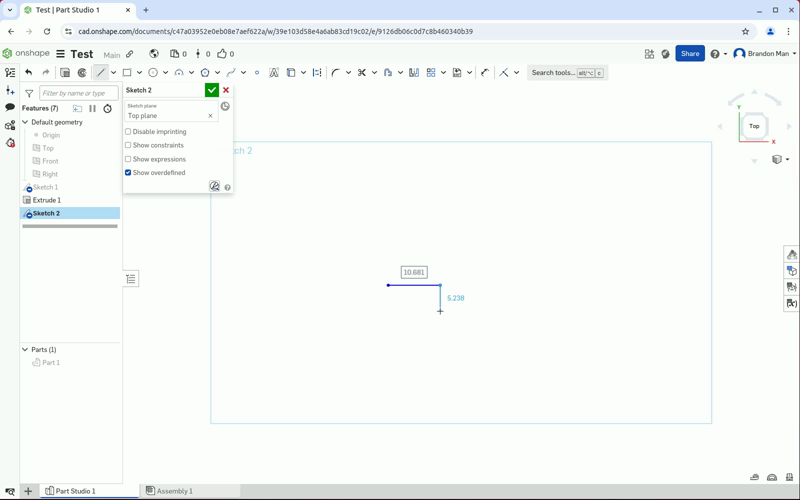
key_up(shift)
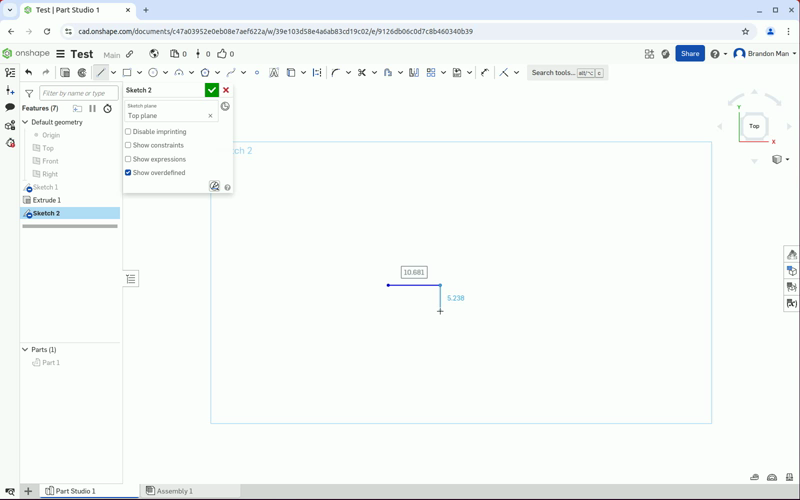
key_down(shift)
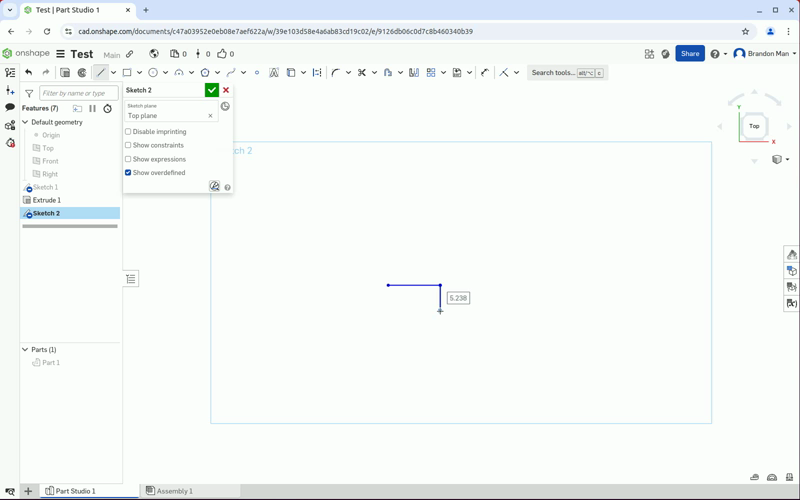
mouse_move(470, 310)
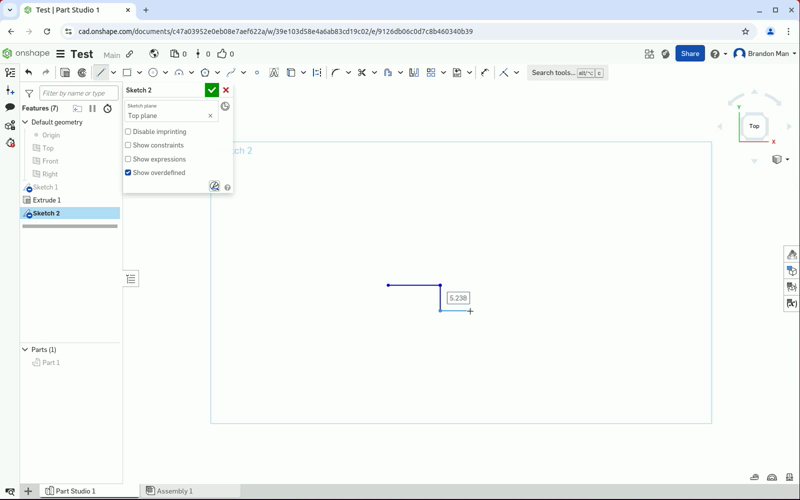
mouse_move(452, 310)
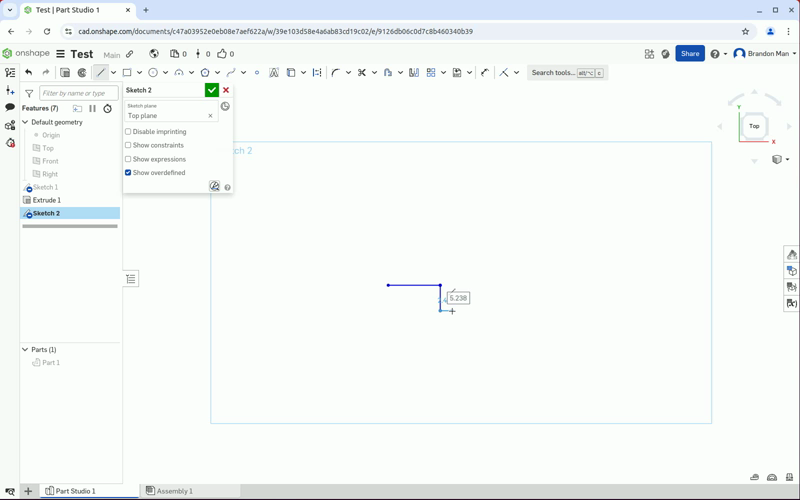
click(452, 310)
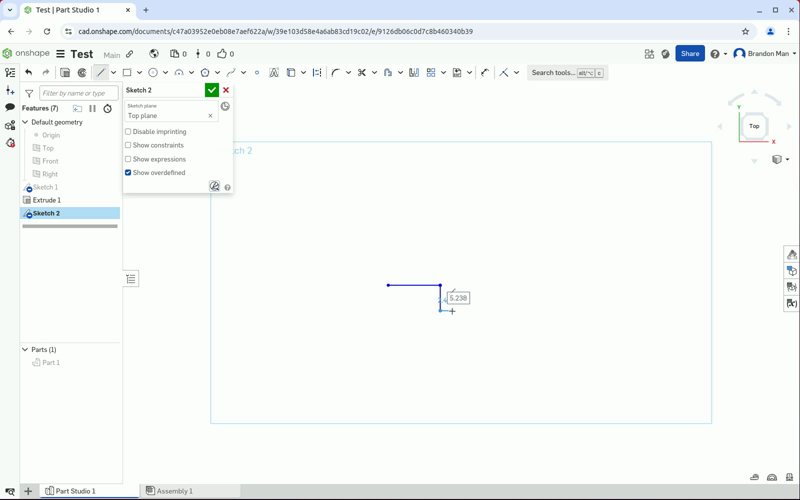
key_up(shift)
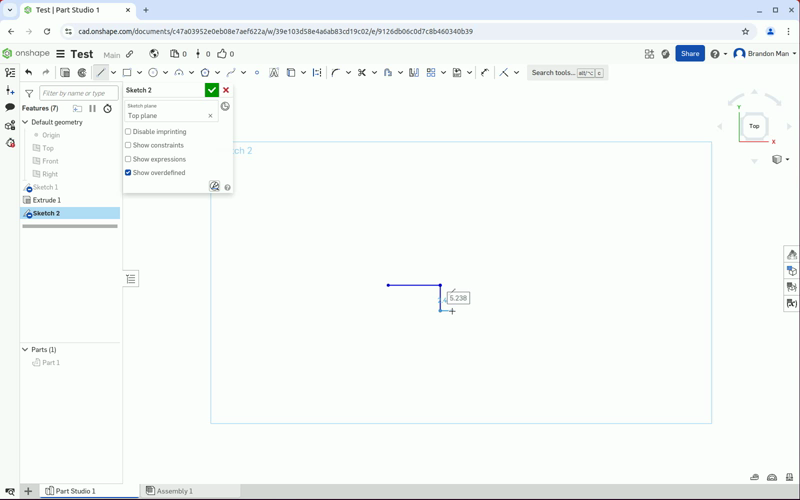
key_down(shift)
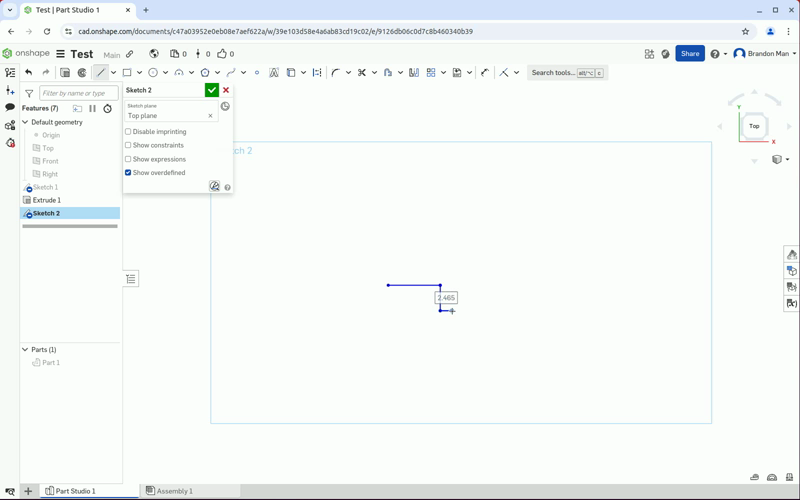
mouse_move(482, 310)
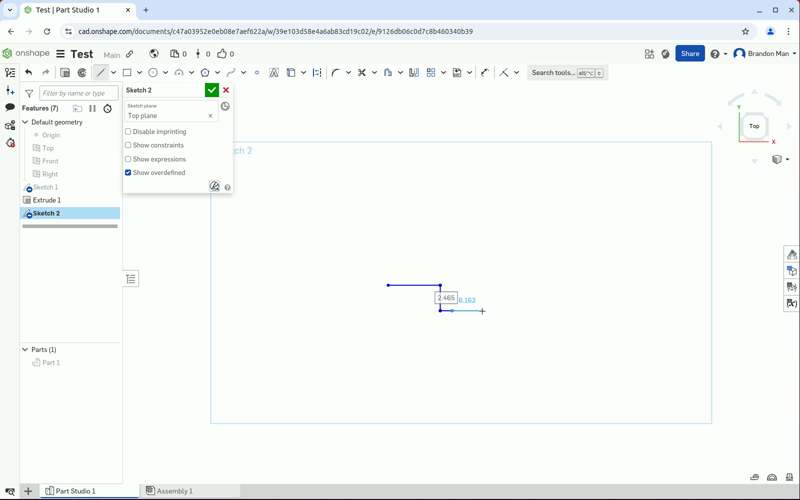
mouse_move(452, 285)
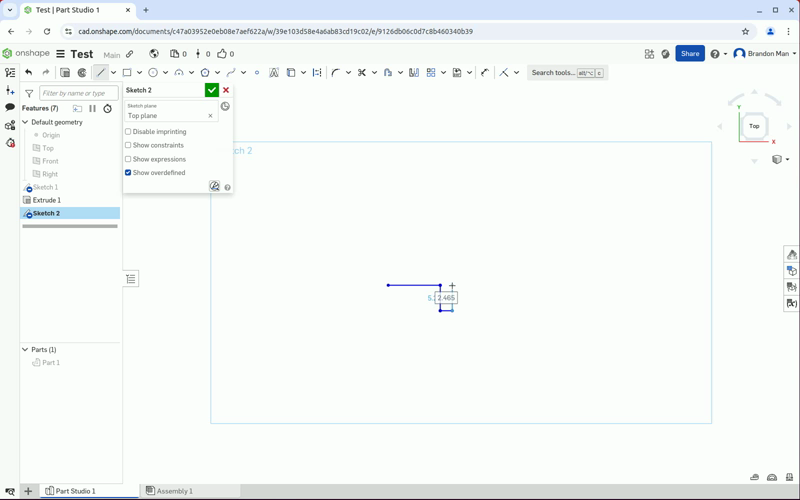
click(452, 285)
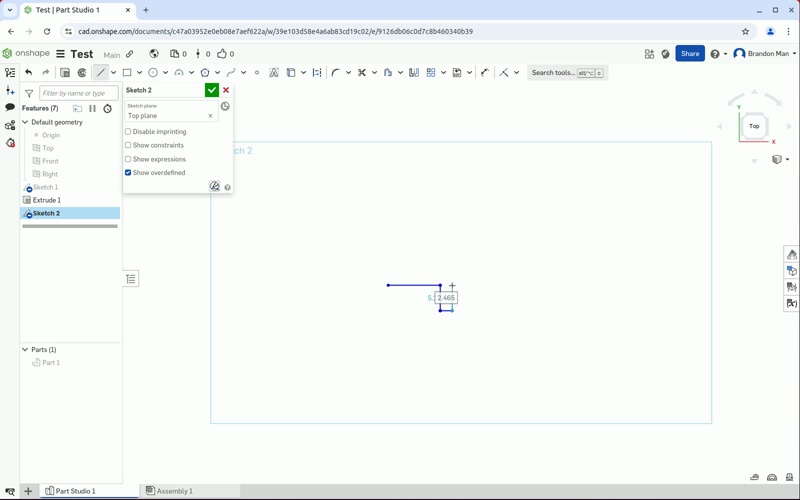
key_up(shift)
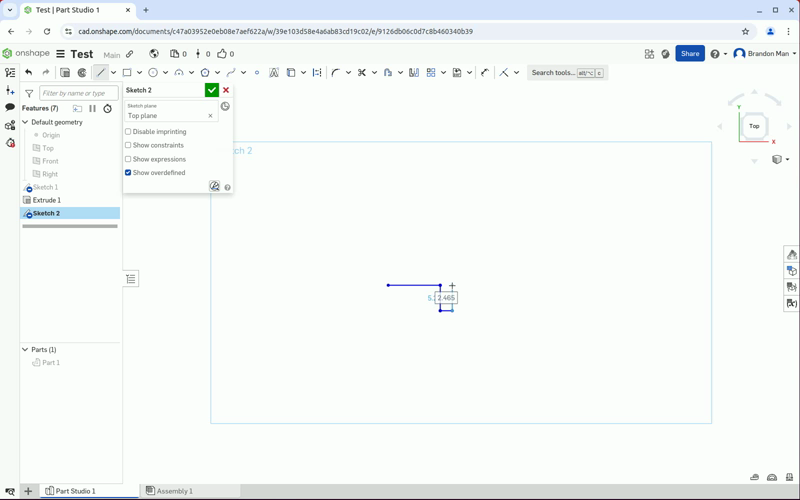
key_down(shift)
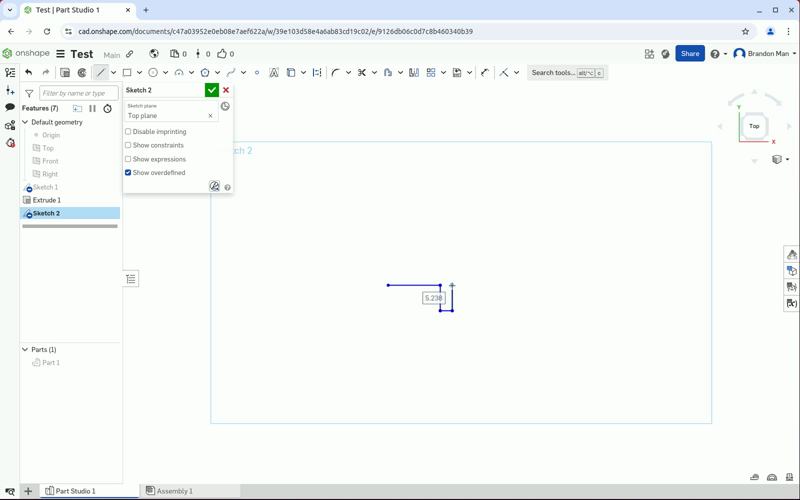
mouse_move(482, 285)
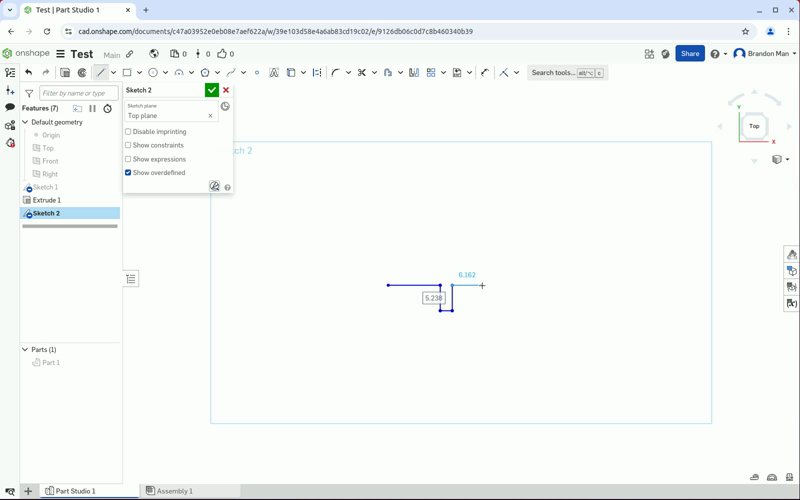
mouse_move(461, 285)
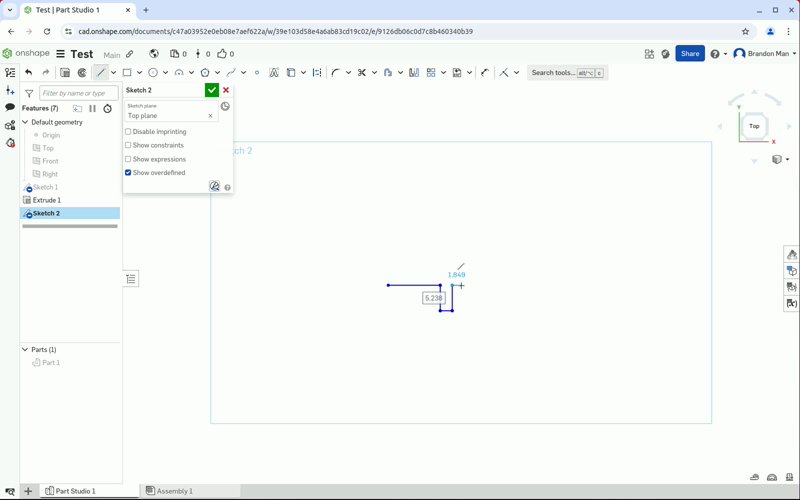
click(461, 285)
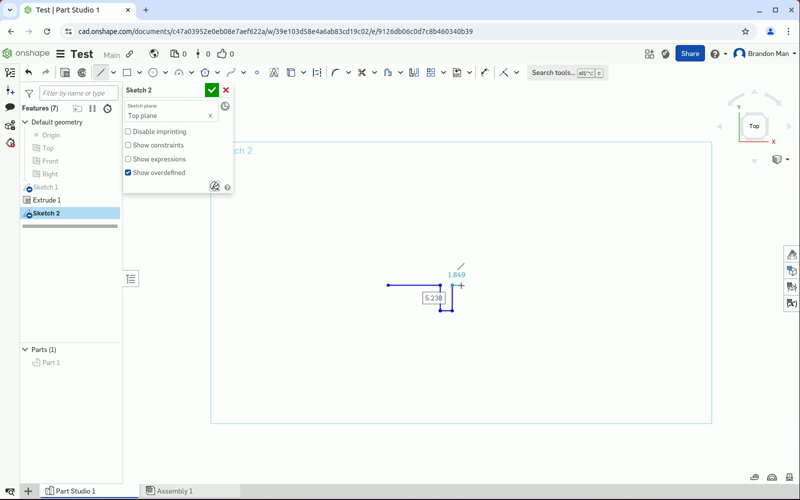
key_up(shift)
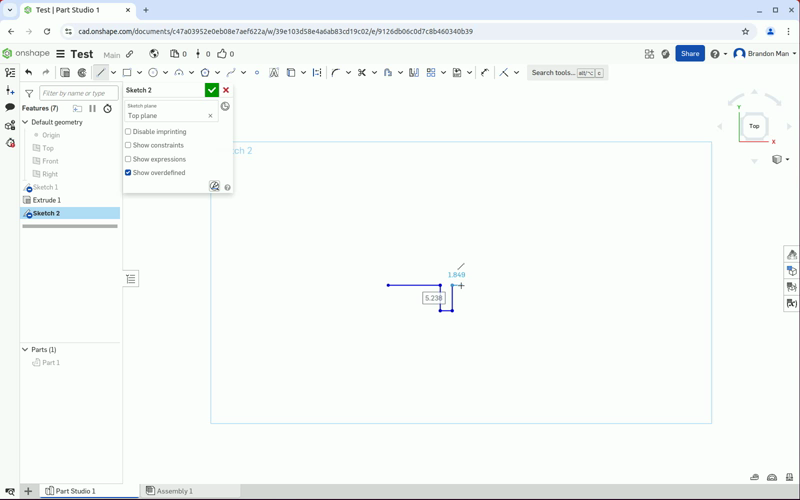
key_down(shift)
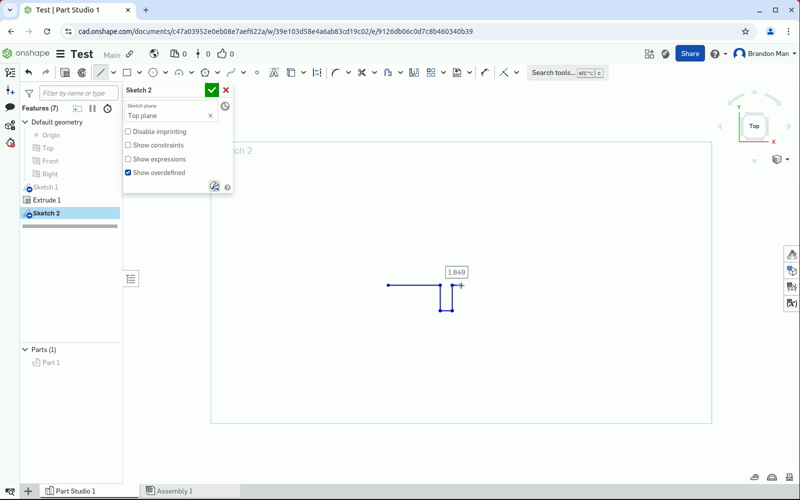
mouse_move(491, 285)
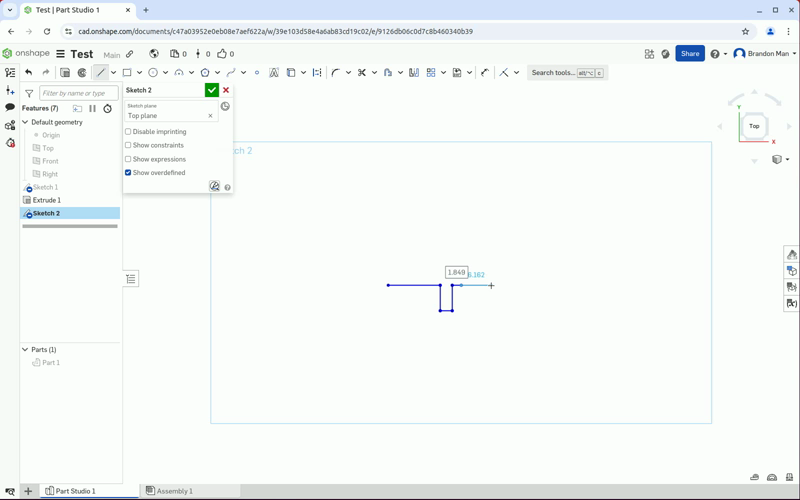
mouse_move(461, 246)
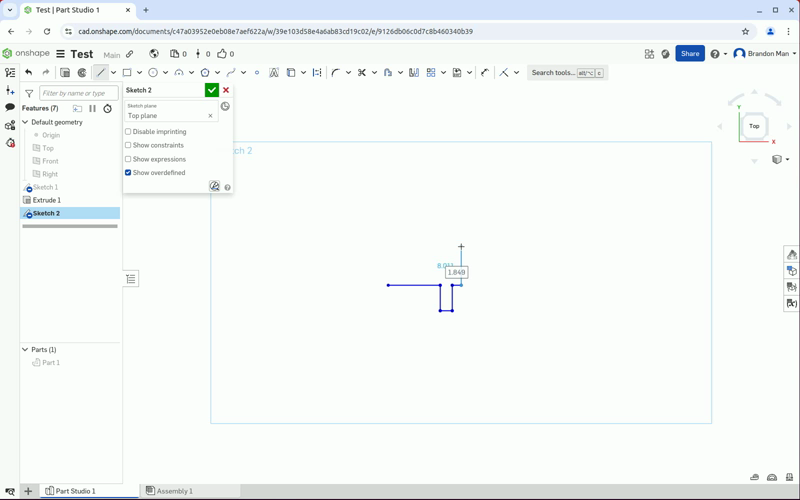
click(461, 246)
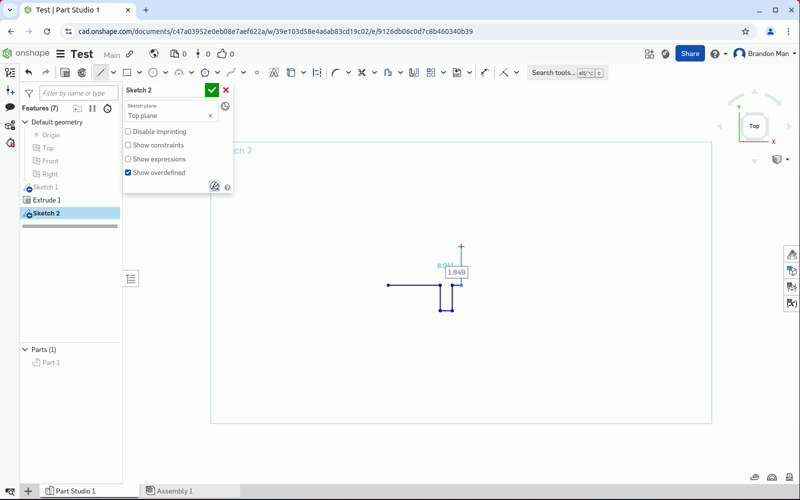
key_up(shift)
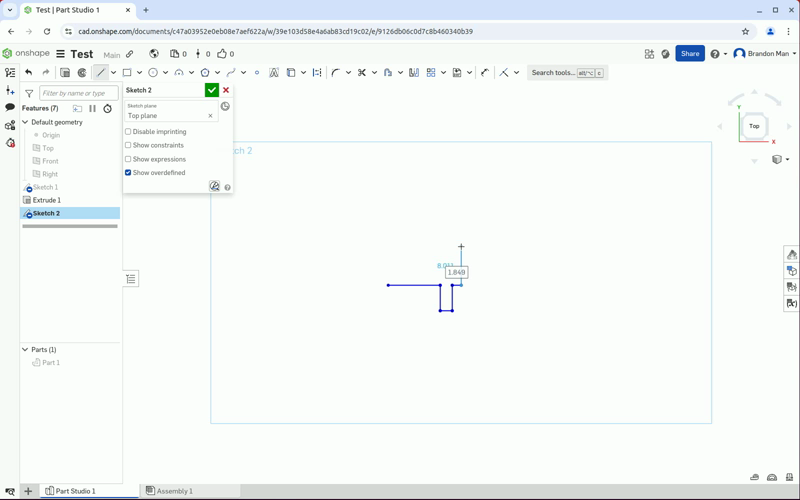
key_down(shift)
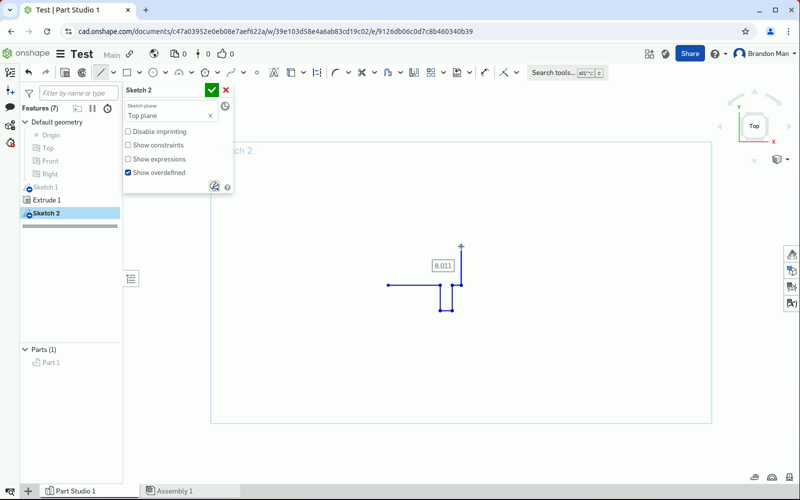
mouse_move(388, 246)
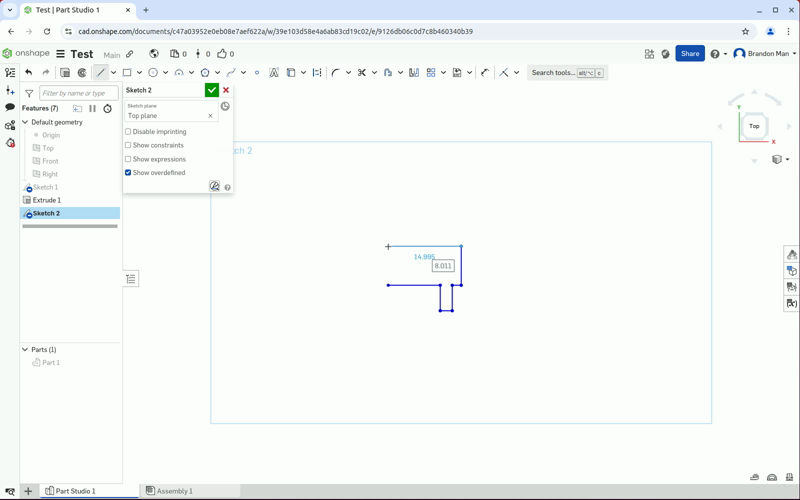
click(388, 246)
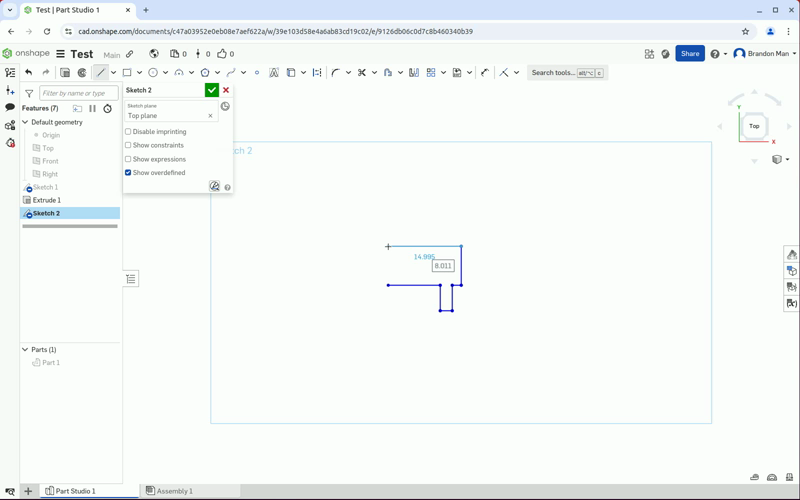
key_up(shift)
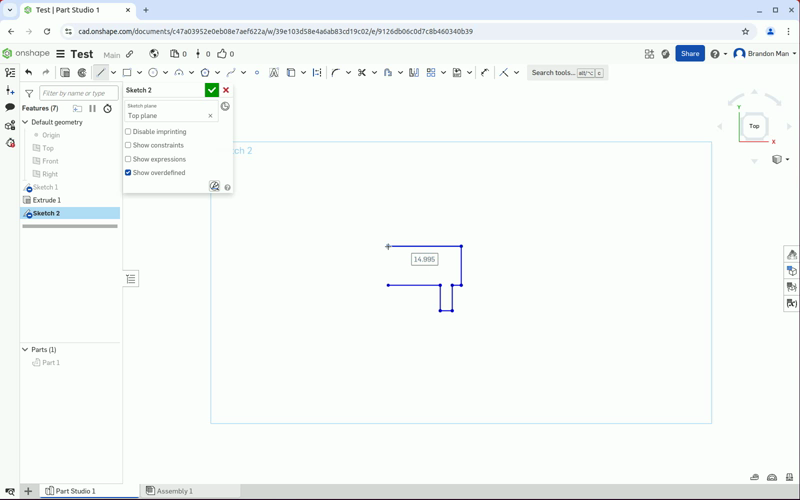
mouse_move(418, 246)
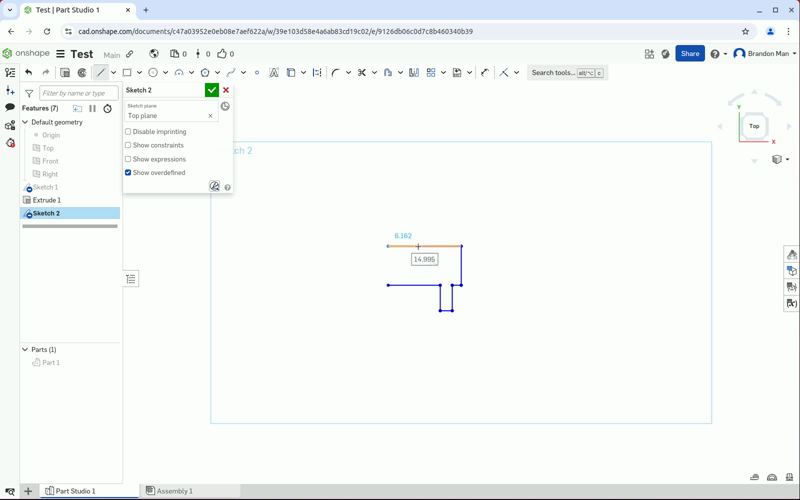
key_down(shift)
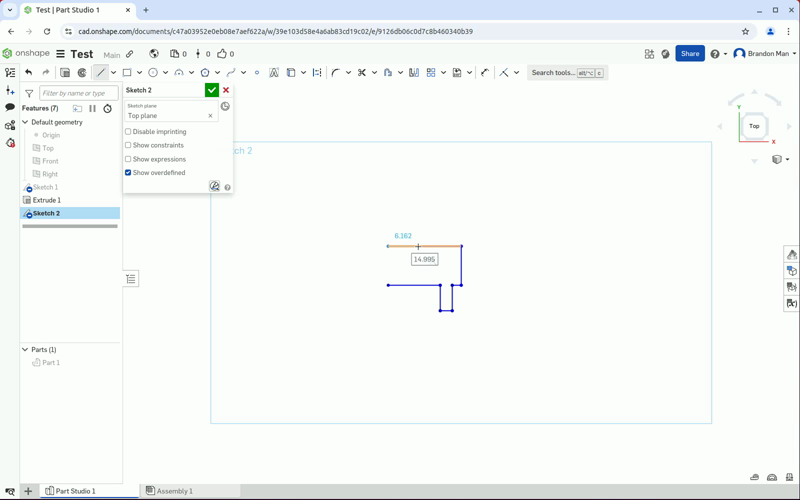
mouse_move(388, 285)
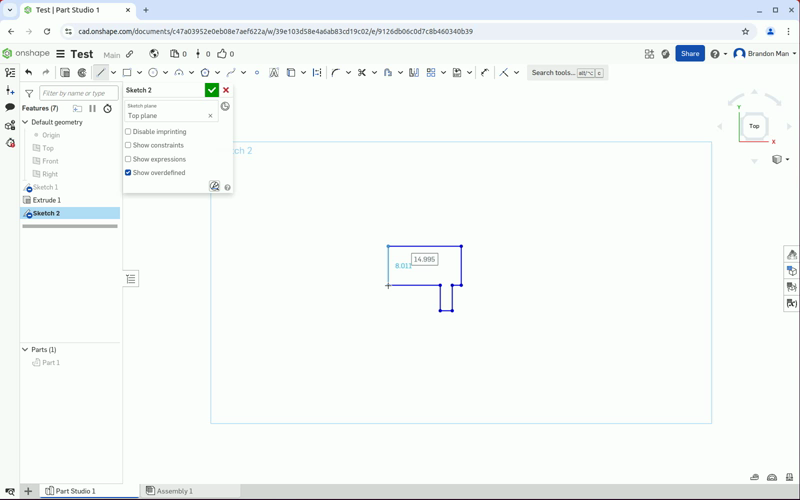
key_up(shift)
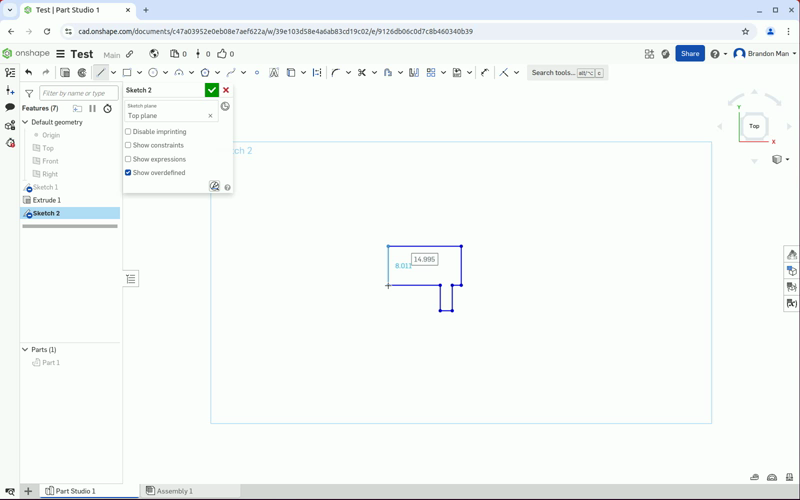
click(388, 285)
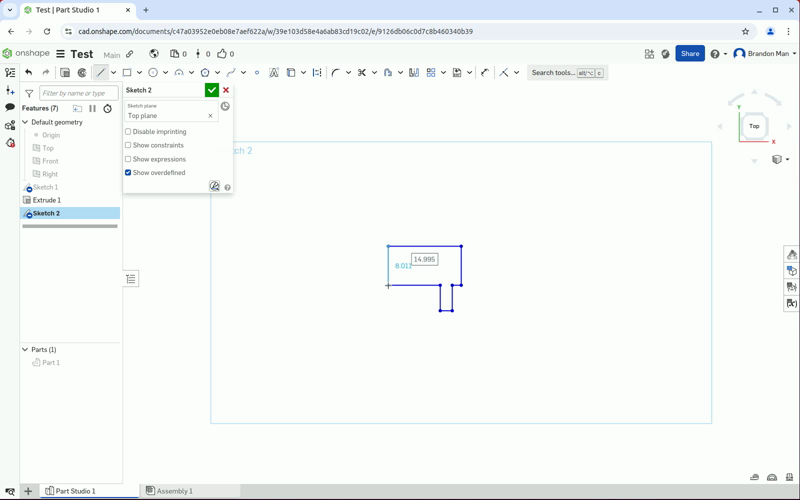
key(esc)
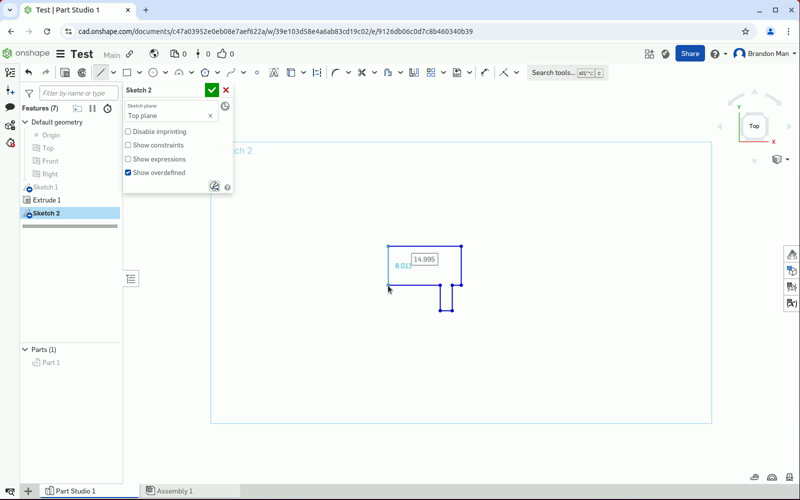
mouse_move(404, 255)
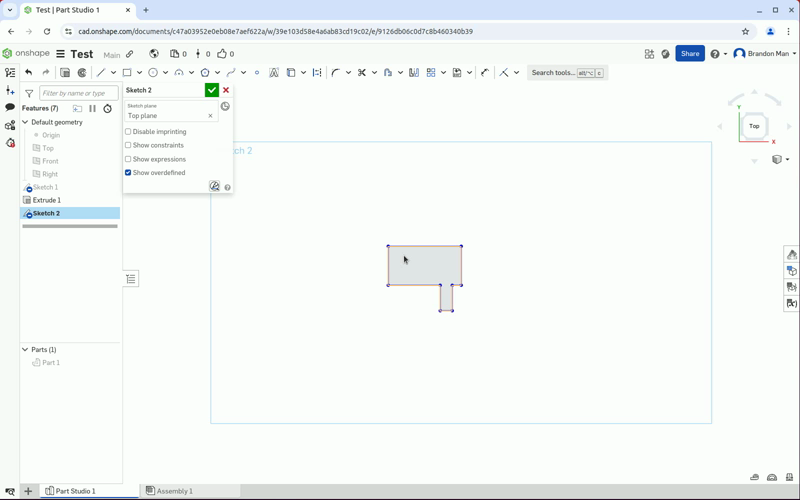
click(404, 255)
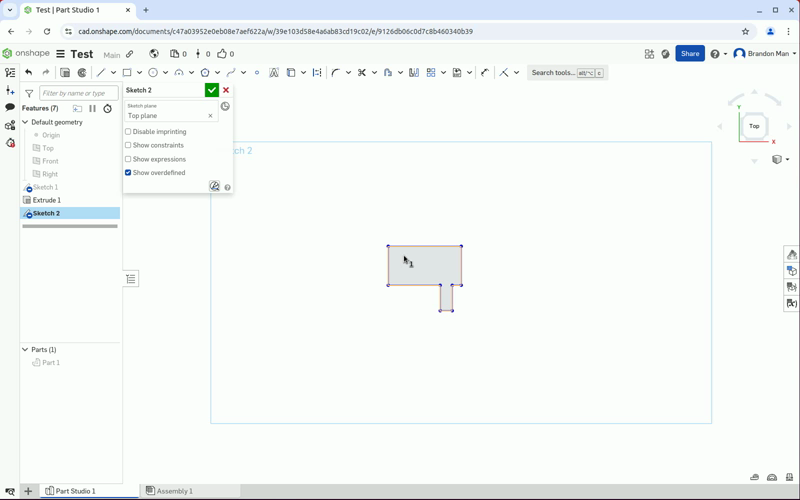
mouse_move(73, 352)
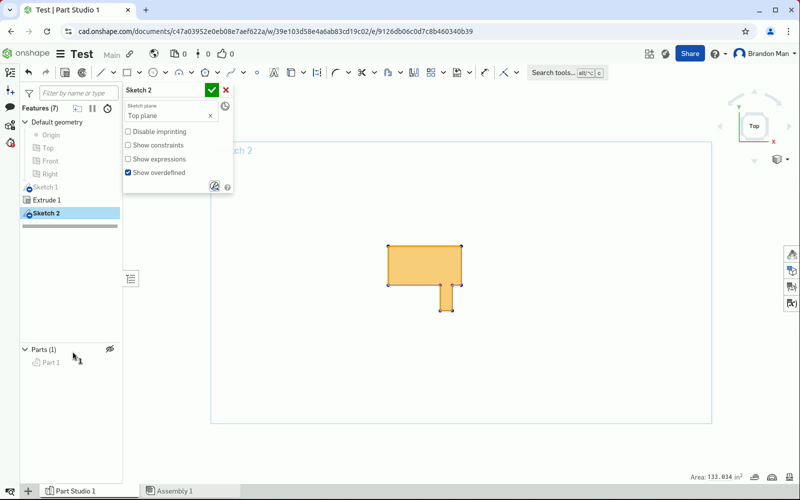
key(shift+y)
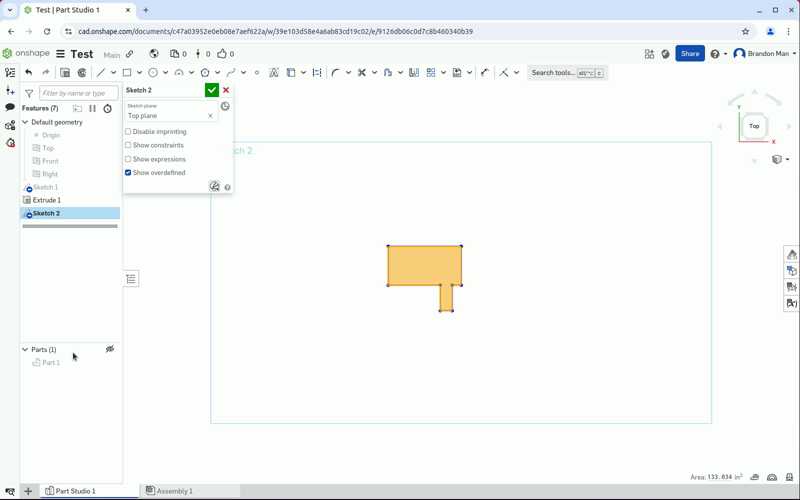
key(shift+e)
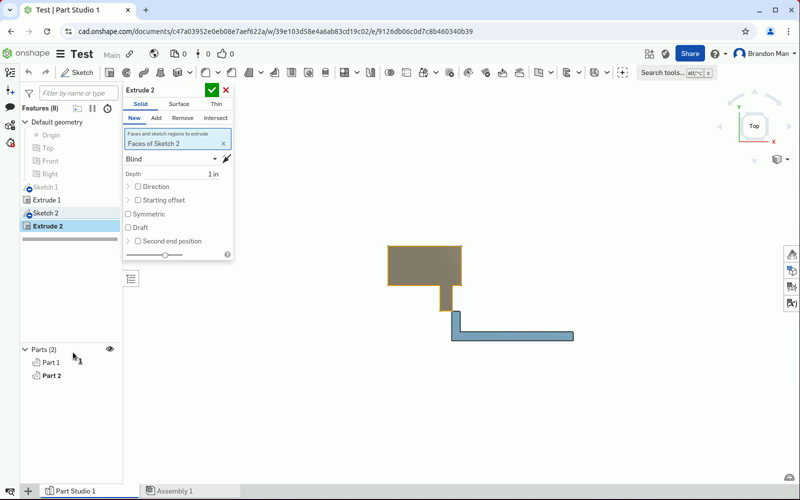
mouse_move(143, 106)
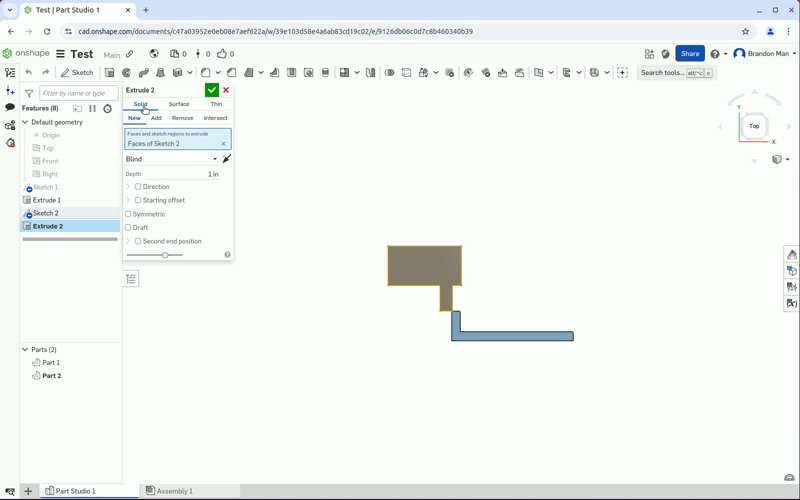
click(143, 106)
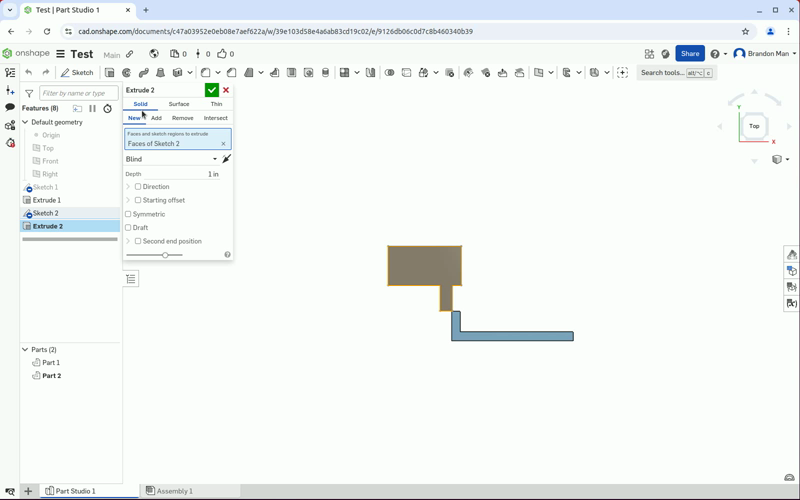
mouse_move(137, 120)
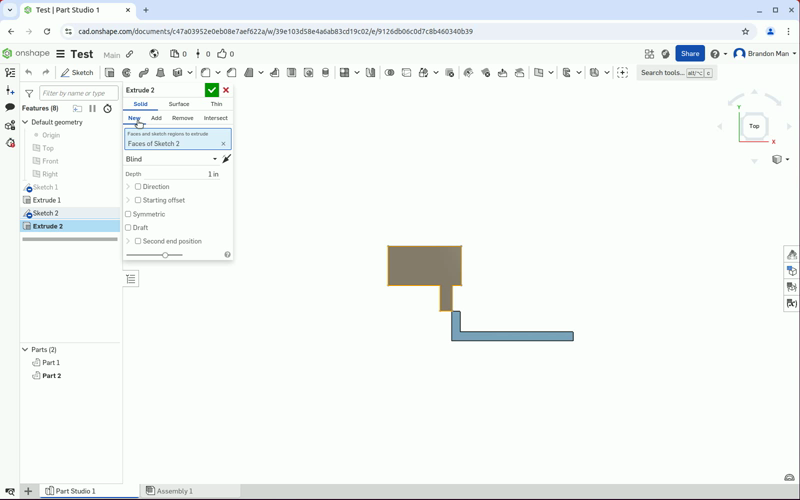
click(137, 120)
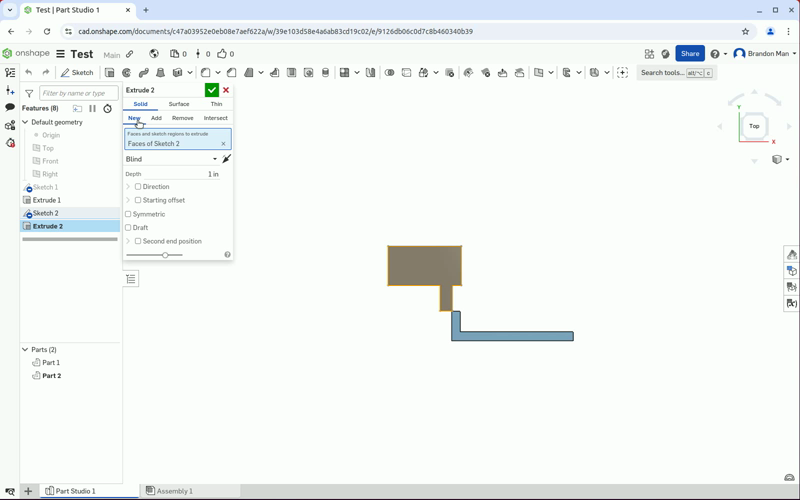
key(tab, 4)
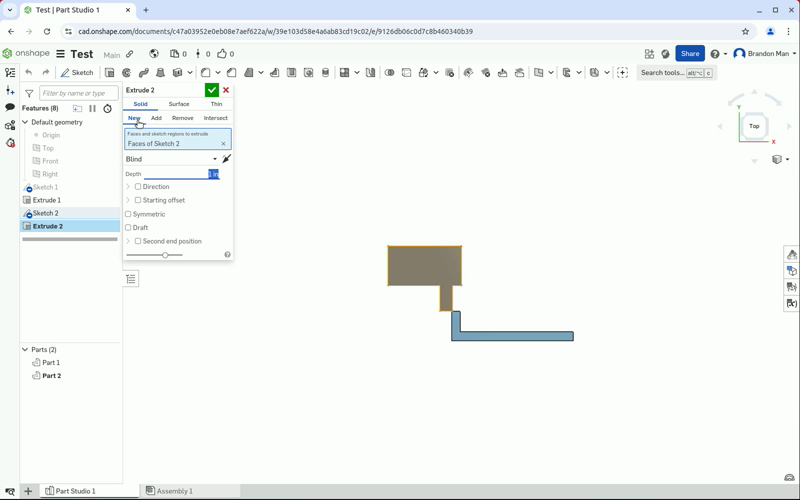
text(-0.241)
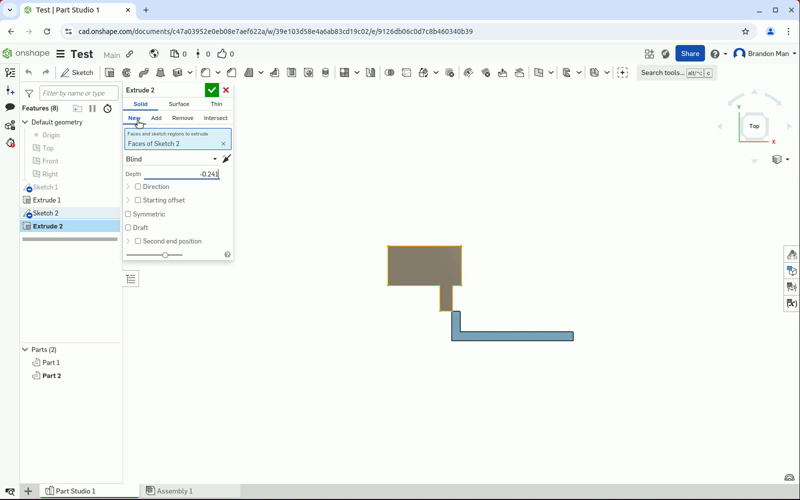
key(enter)
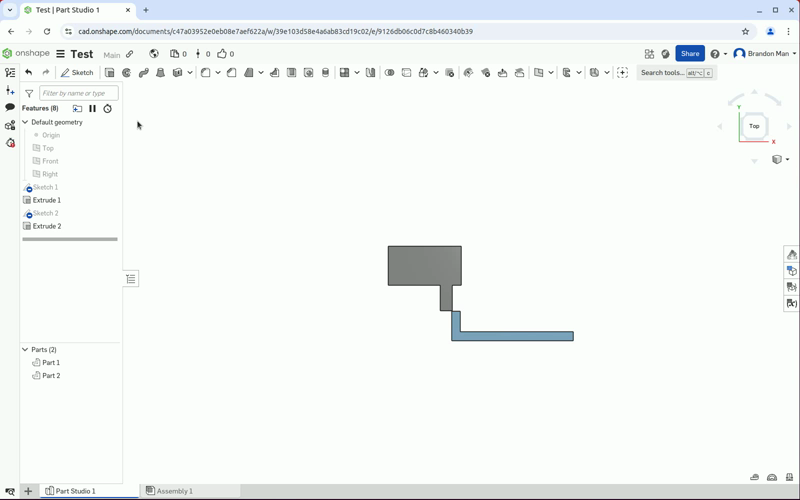
key(shift+h)
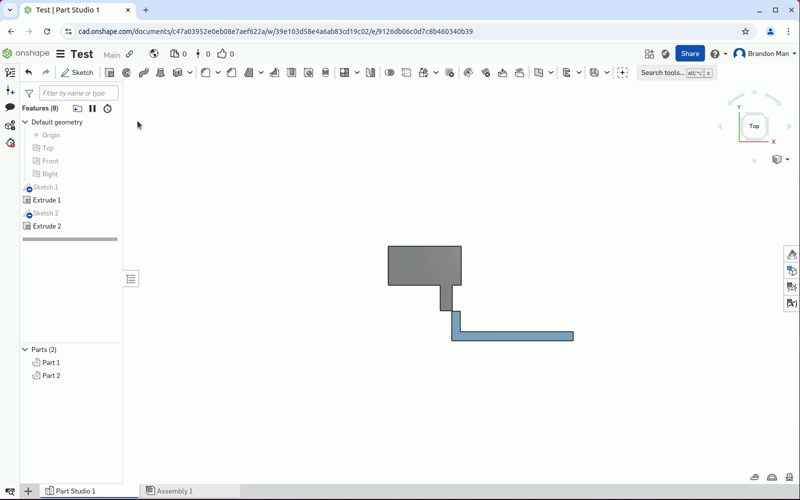
key(shift+h)
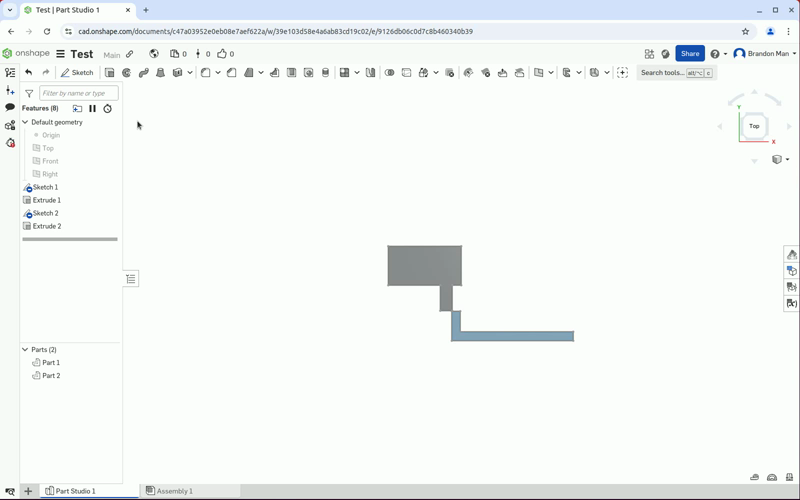
key(shift+7)
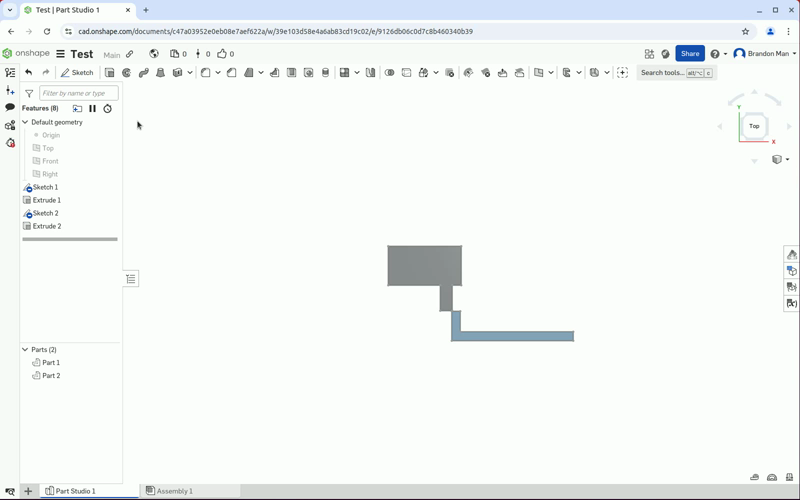
key(up, 3)
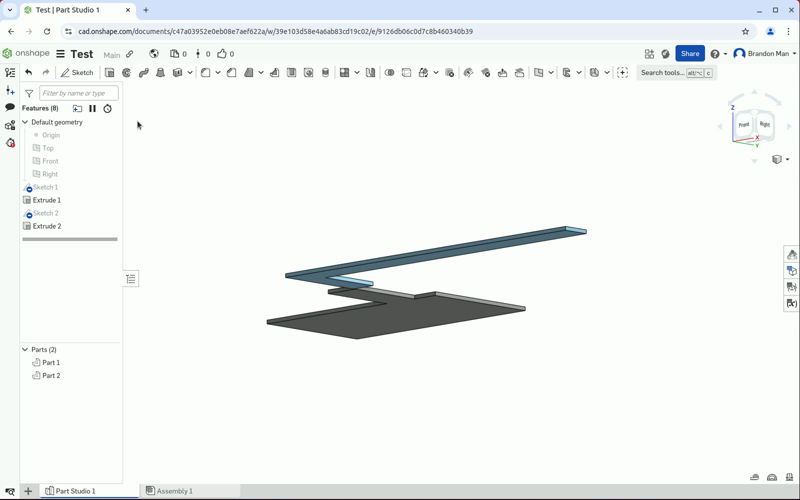
key(left, 3)
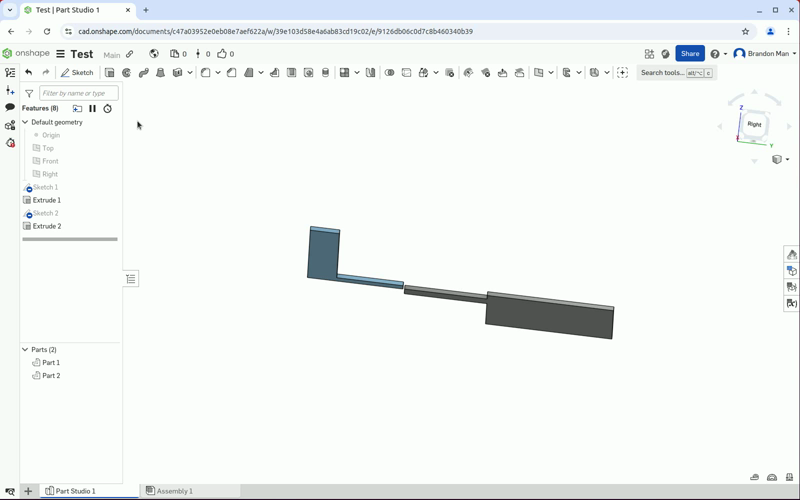
key(right, 3)
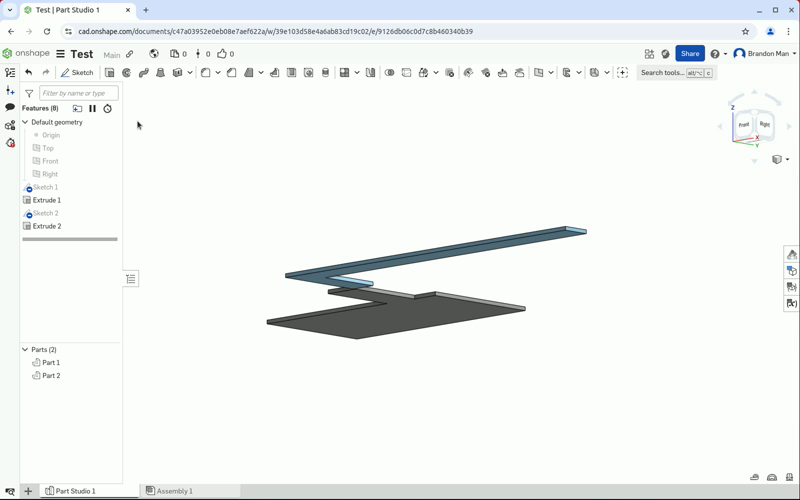
key(down, 3)
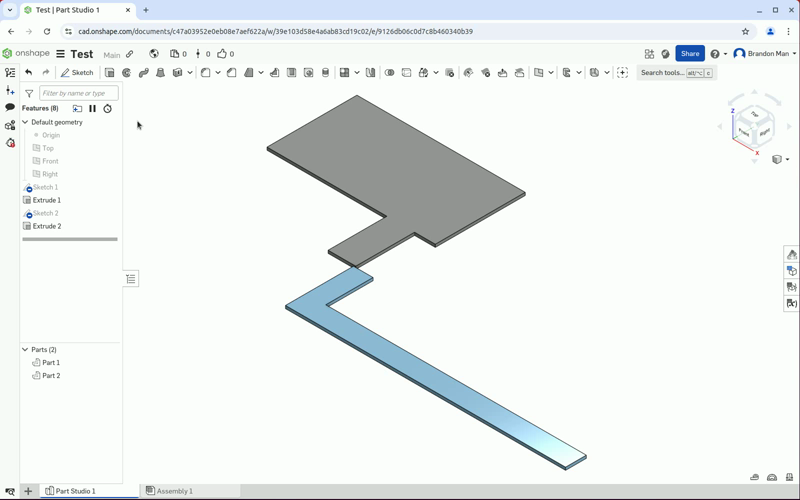
mouse_move(73, 189)
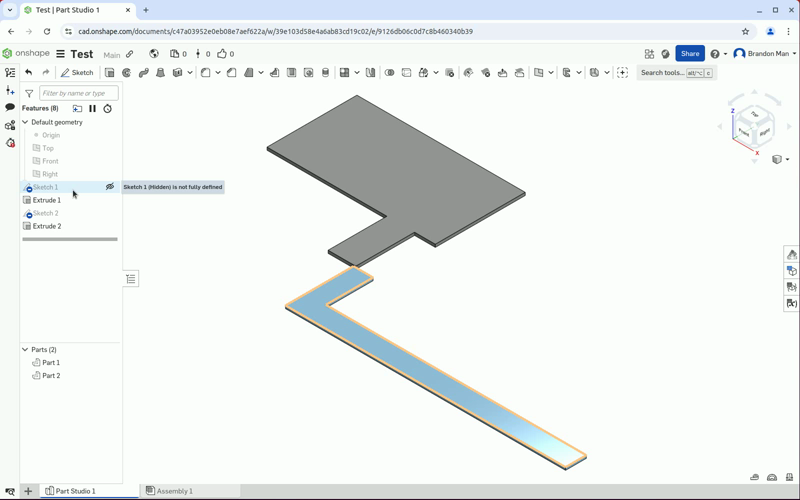
click(73, 189)